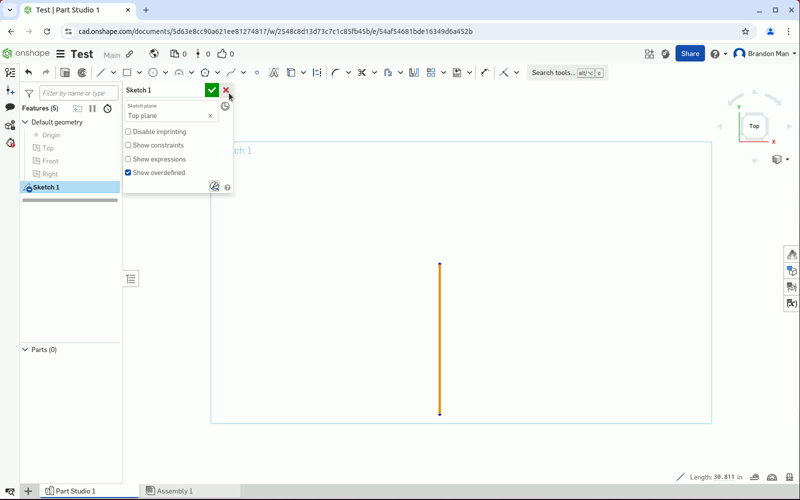
key(shift+h)
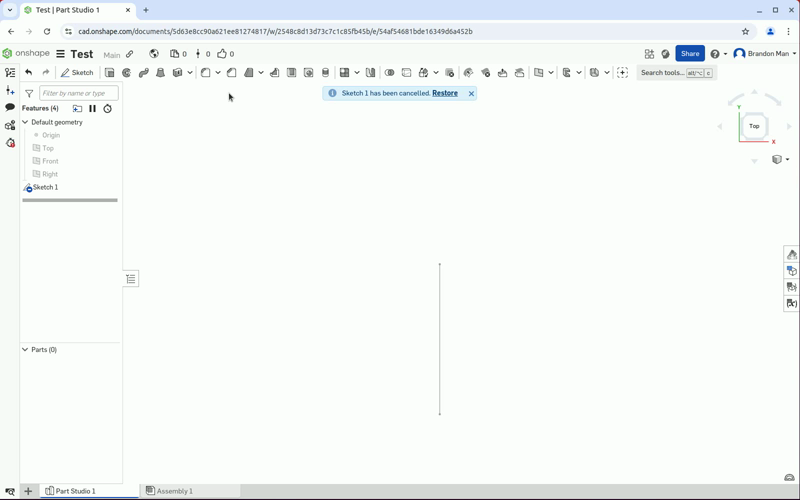
mouse_move(73, 352)
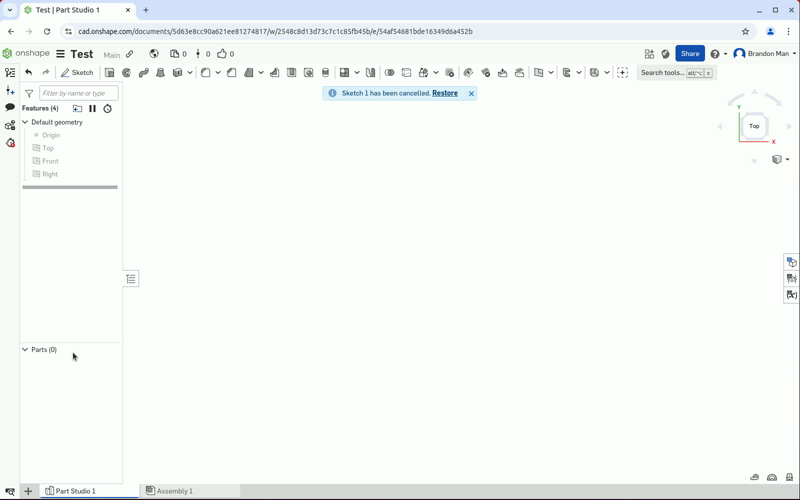
key(y)
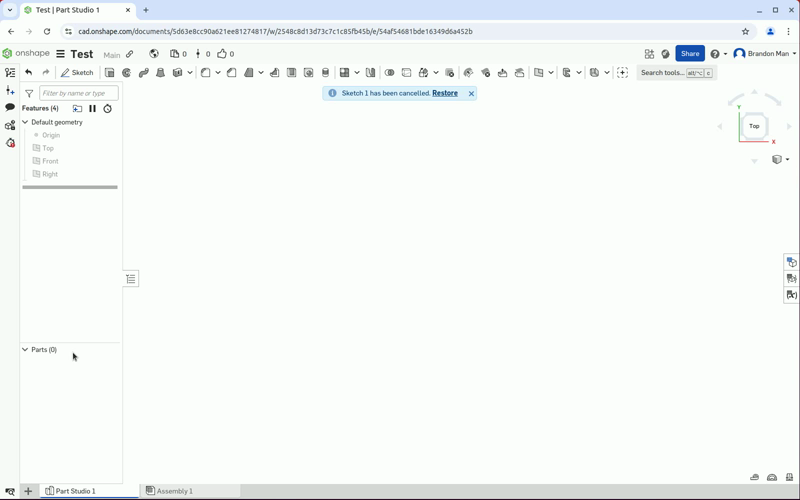
key(shift+p)
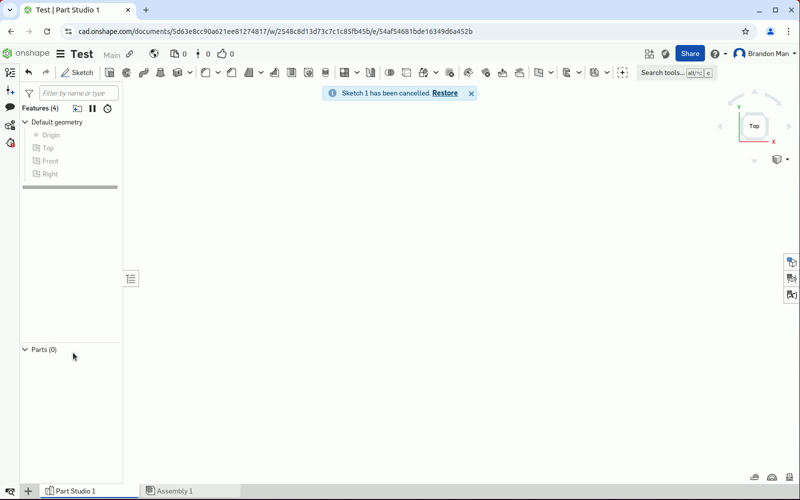
key(space)
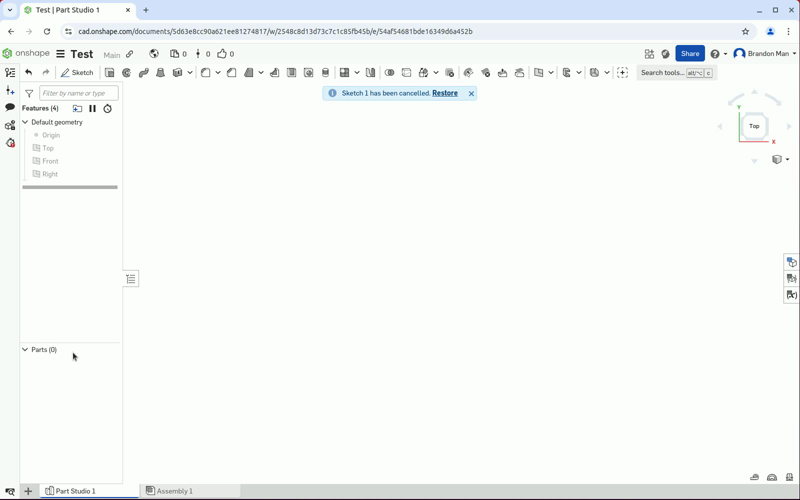
key_down(shift)
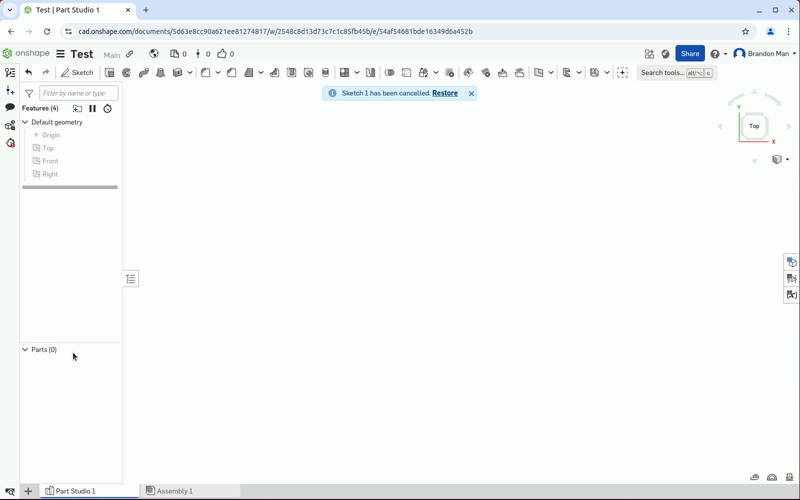
key(up)
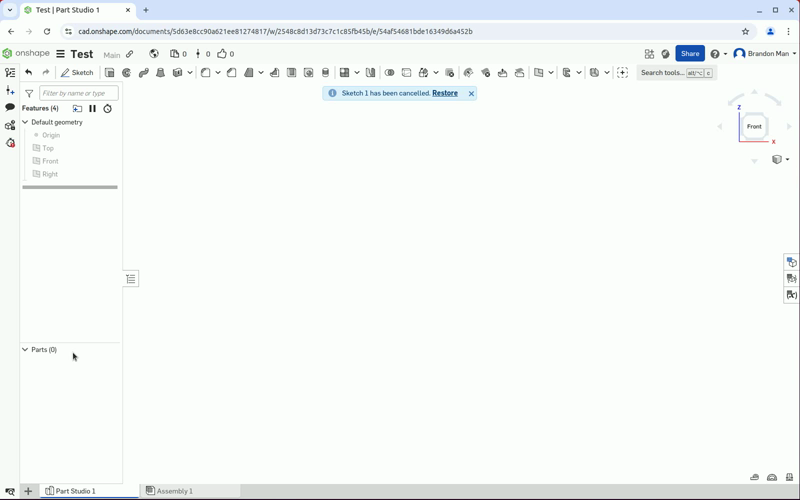
key_up(shift)
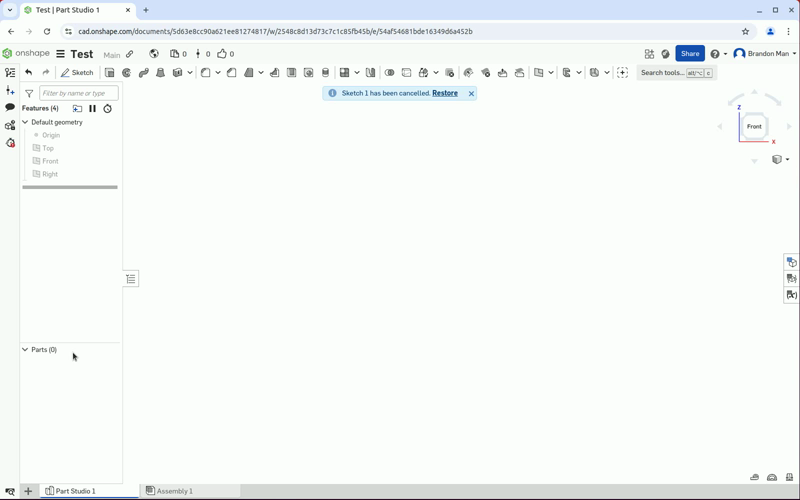
mouse_move(73, 352)
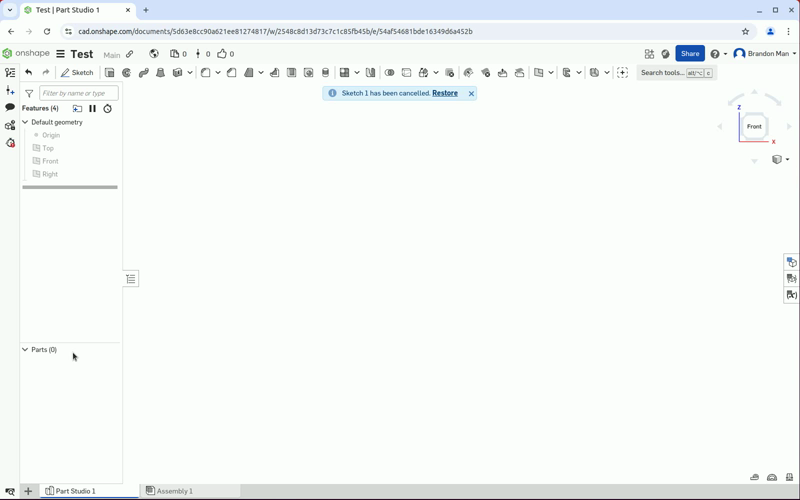
key(shift+y)
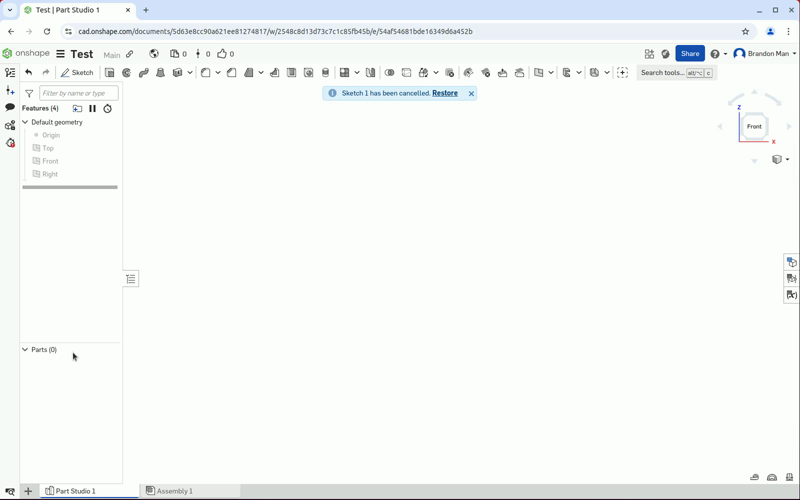
key(shift+s)
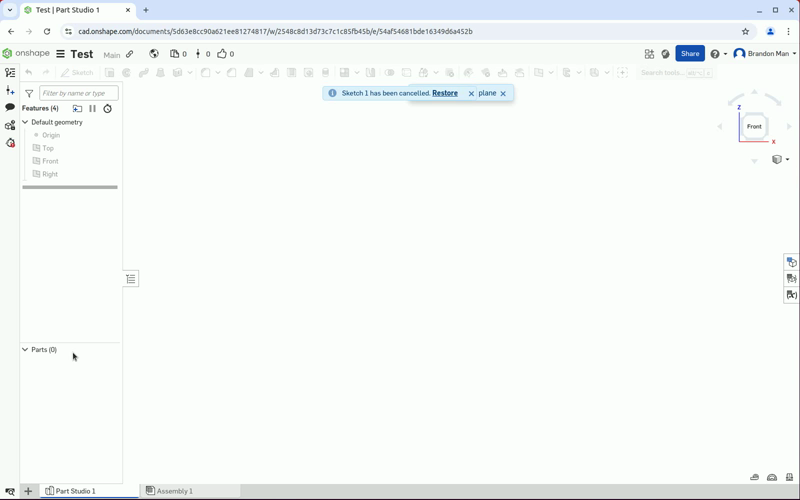
mouse_move(73, 163)
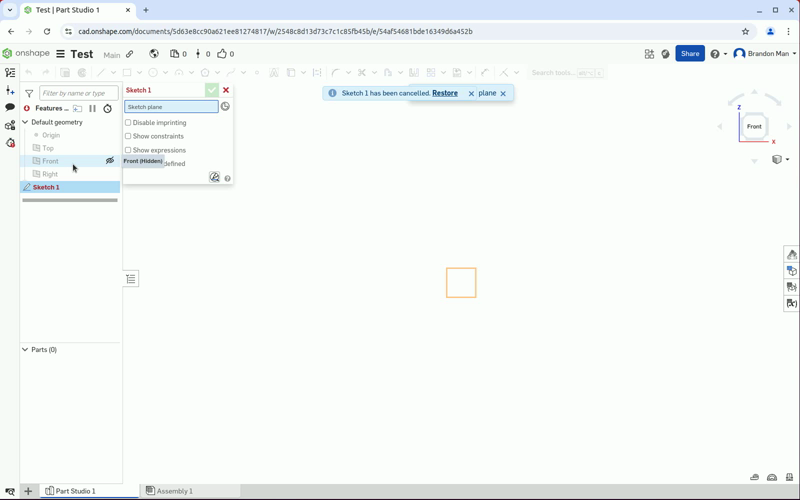
click(73, 163)
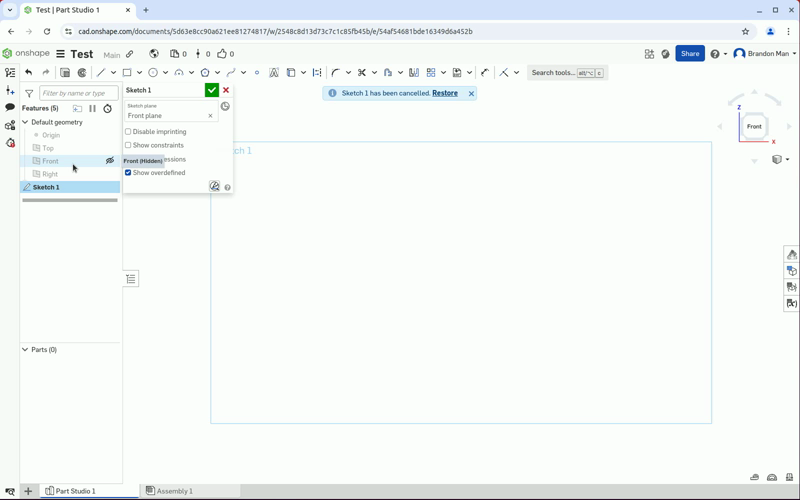
mouse_move(73, 352)
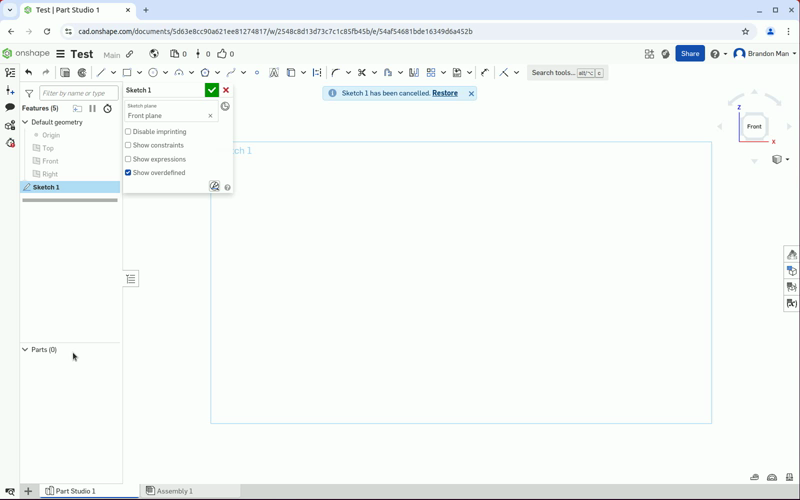
key(y)
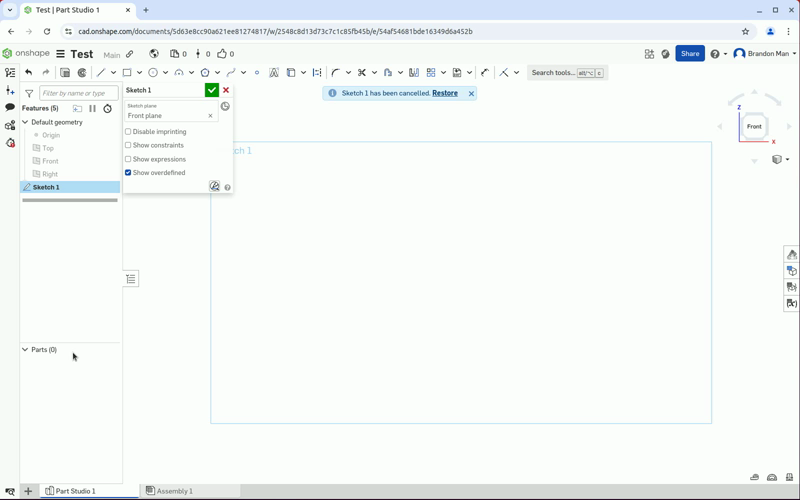
key(l)
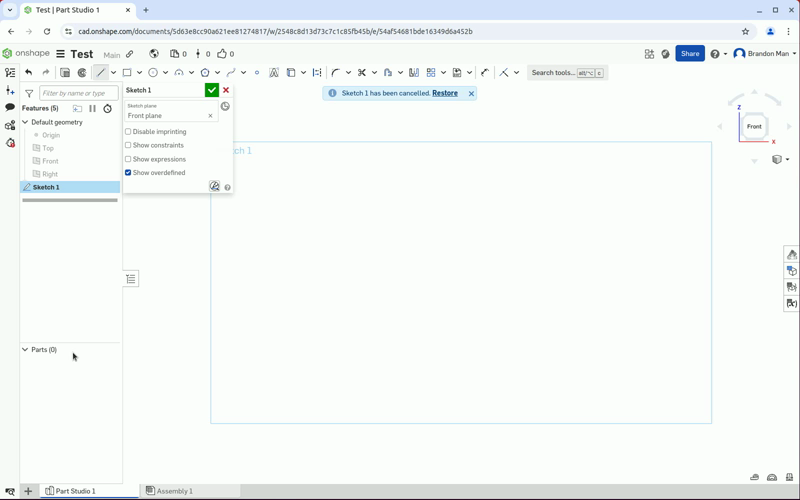
key_down(shift)
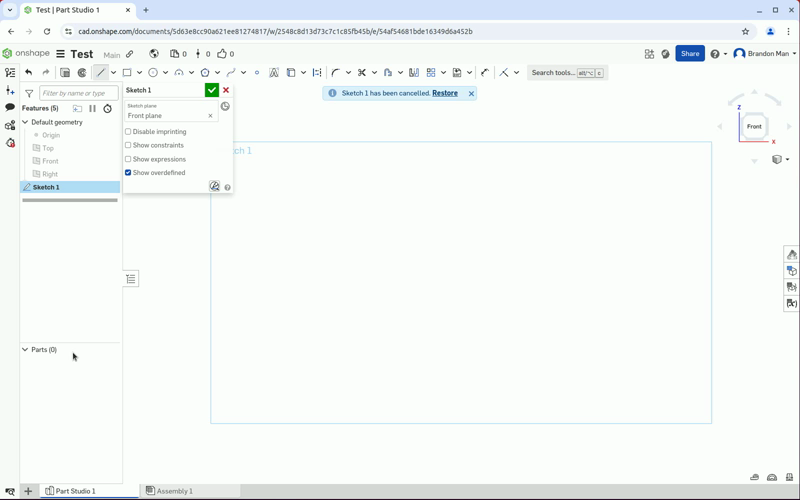
mouse_move(380, 282)
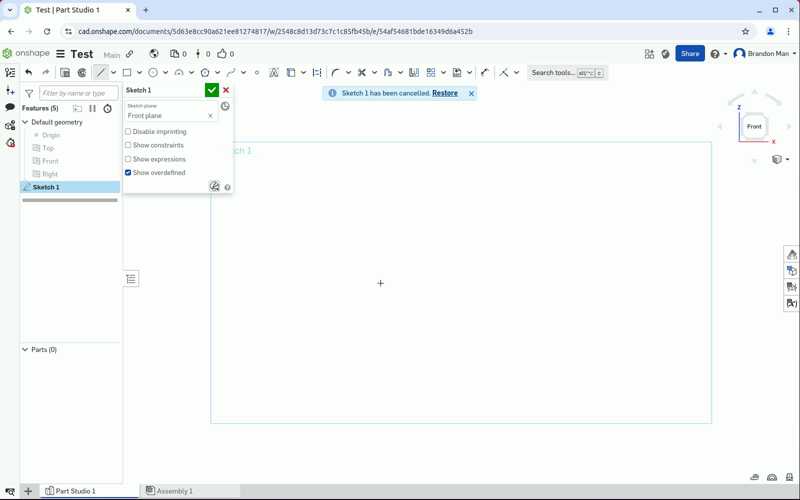
click(380, 282)
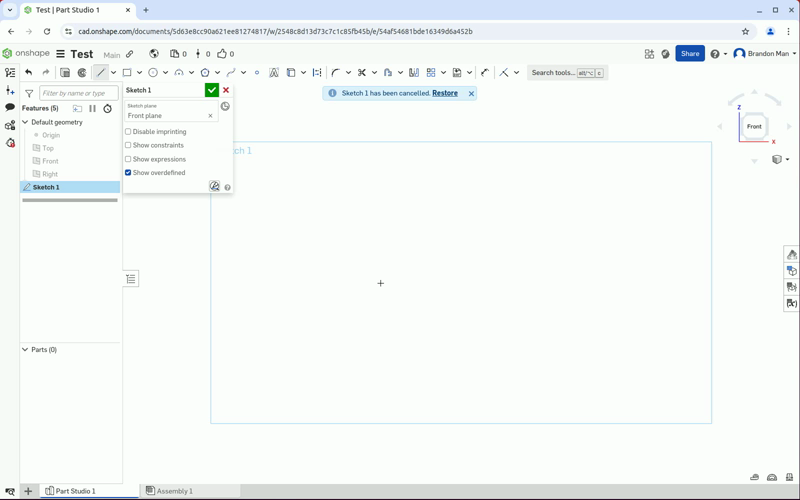
key_up(shift)
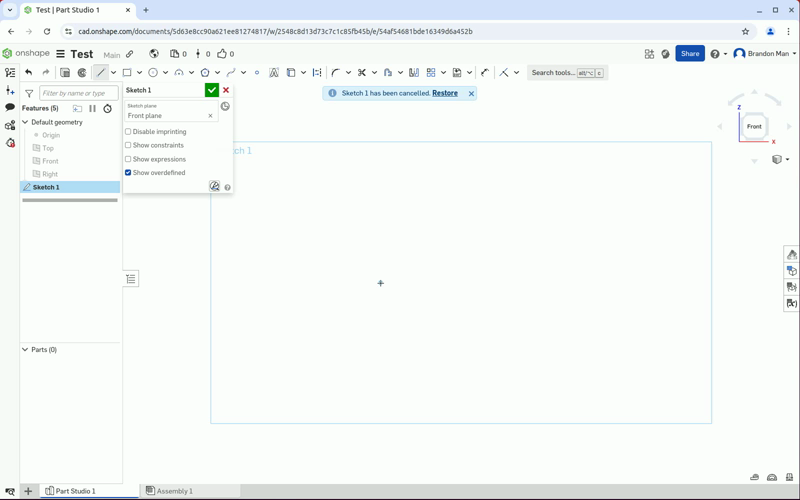
key_down(shift)
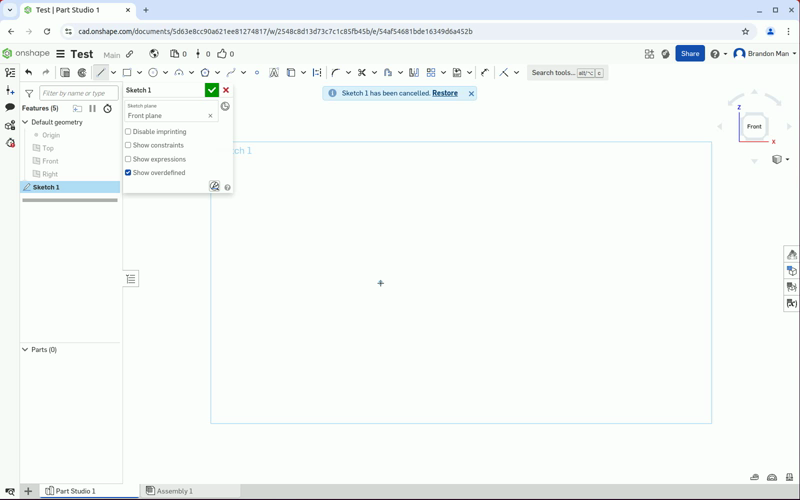
mouse_move(461, 282)
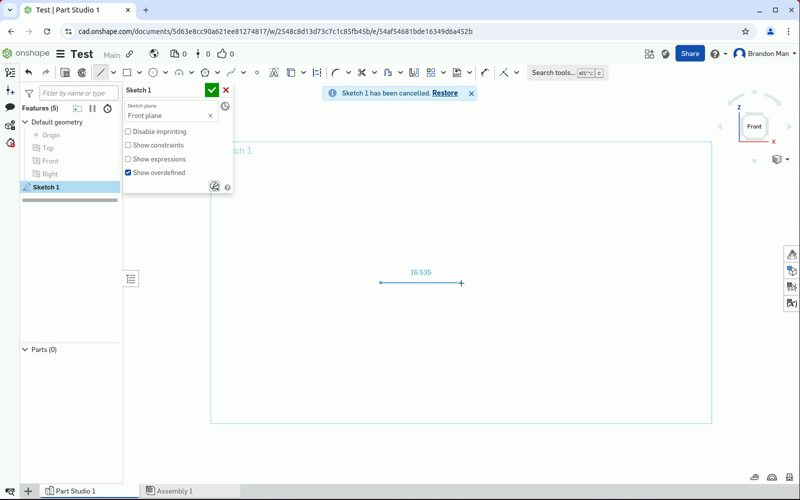
click(461, 282)
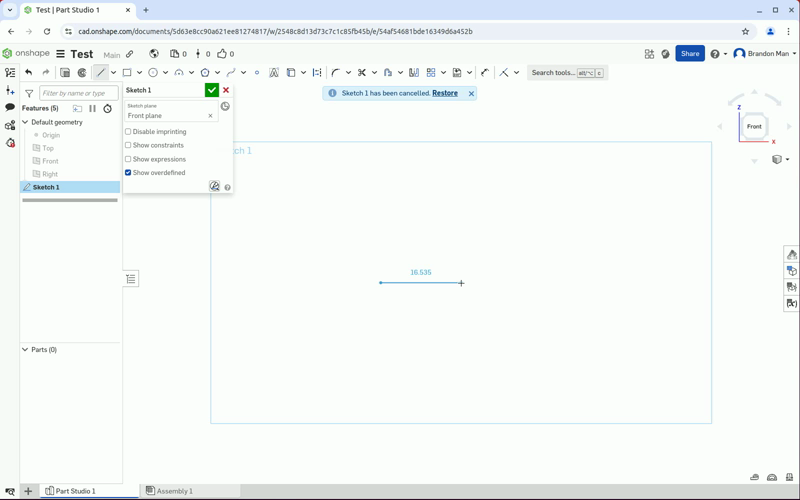
key_up(shift)
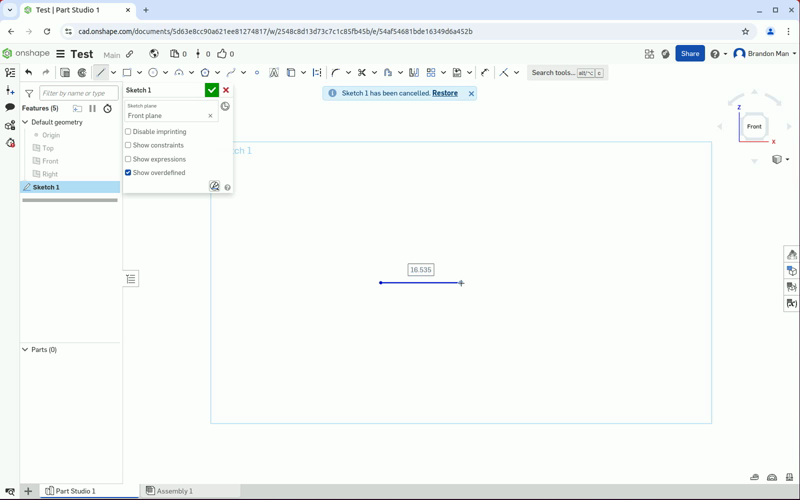
key_down(shift)
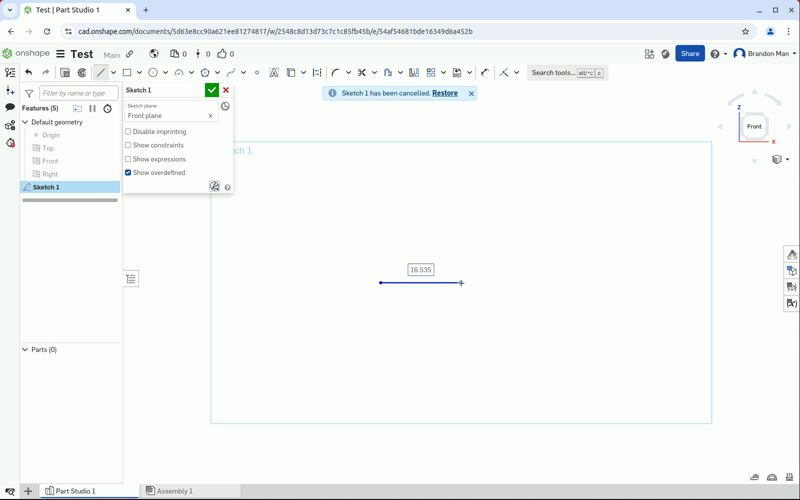
mouse_move(491, 282)
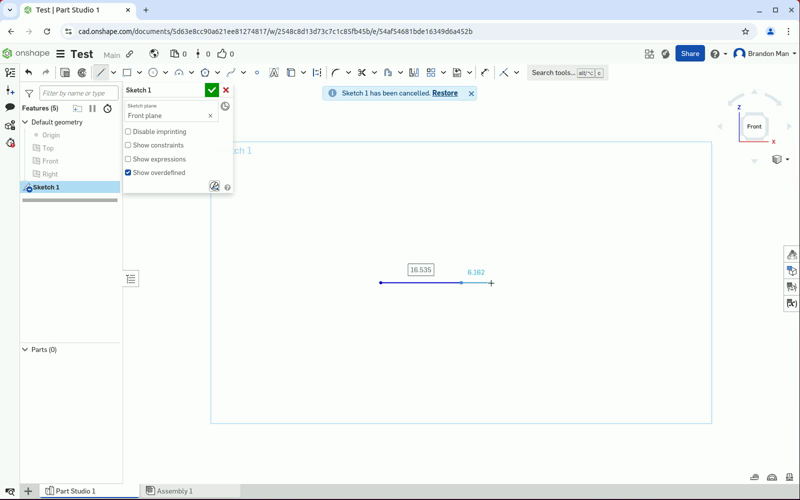
mouse_move(461, 257)
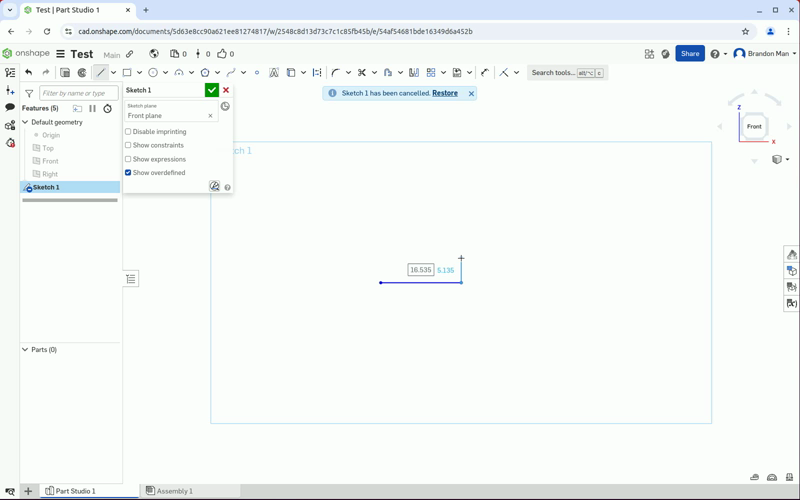
click(461, 257)
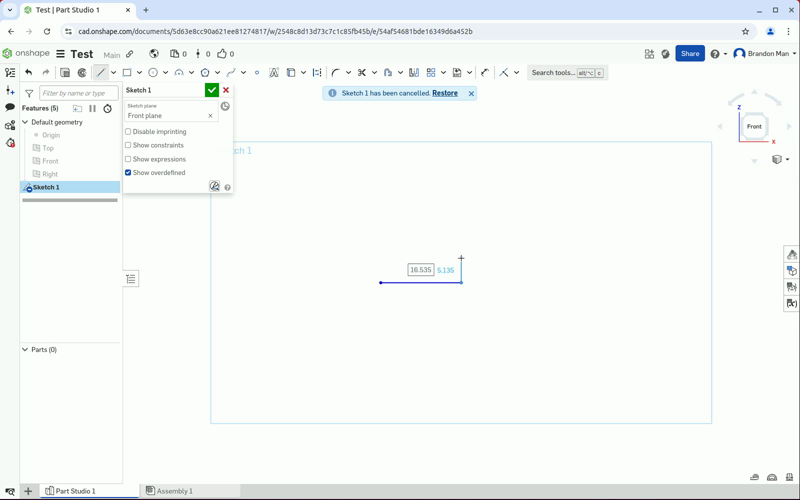
key_up(shift)
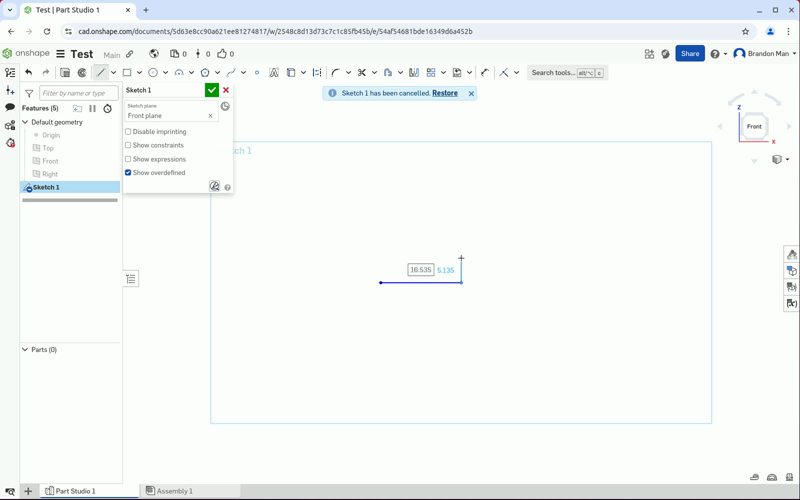
key_down(shift)
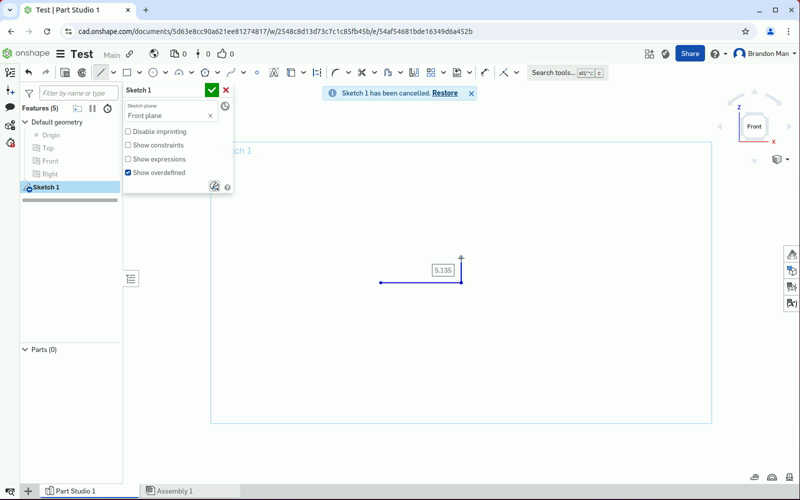
mouse_move(380, 257)
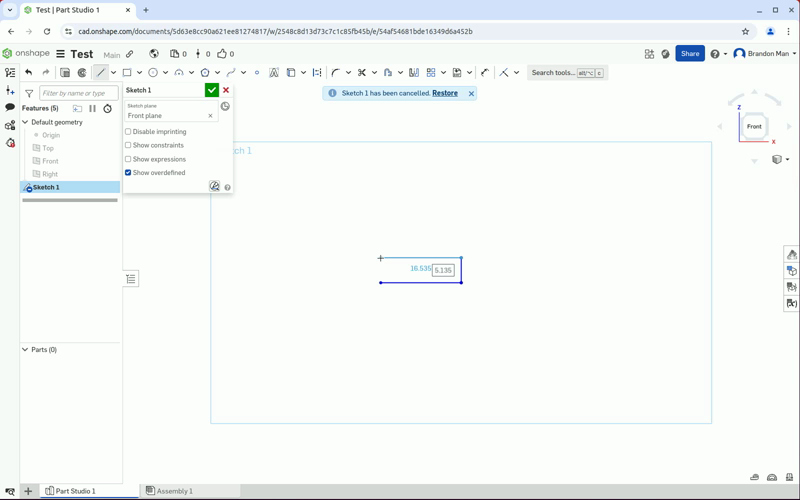
click(380, 257)
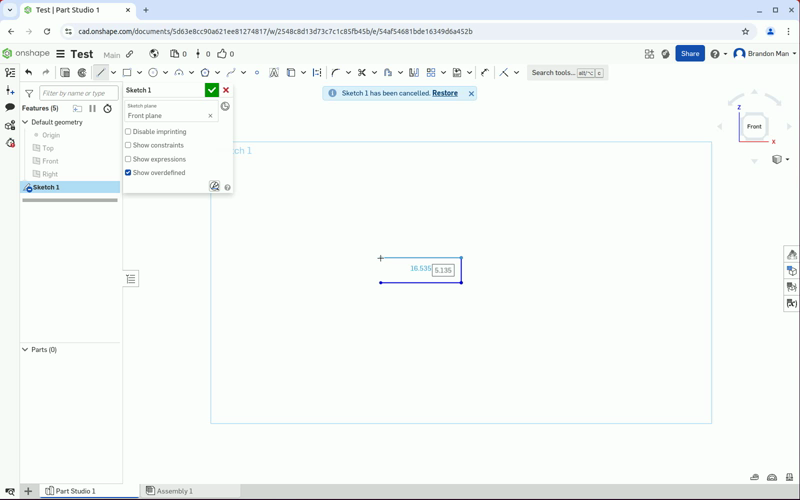
key_up(shift)
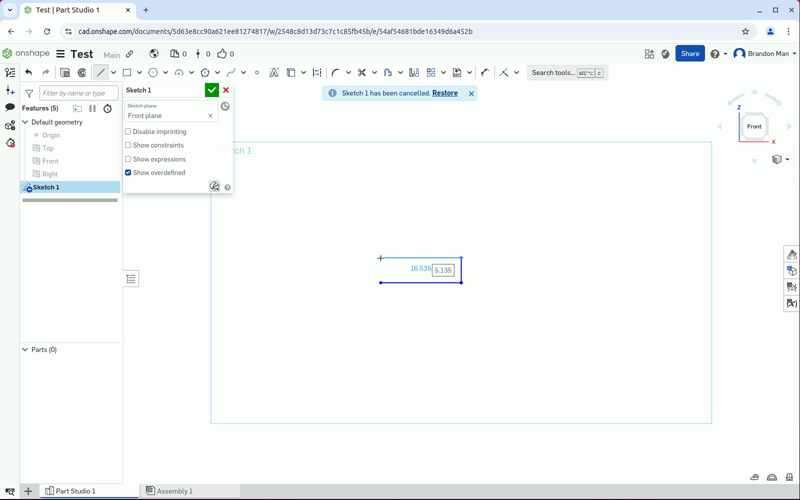
mouse_move(410, 257)
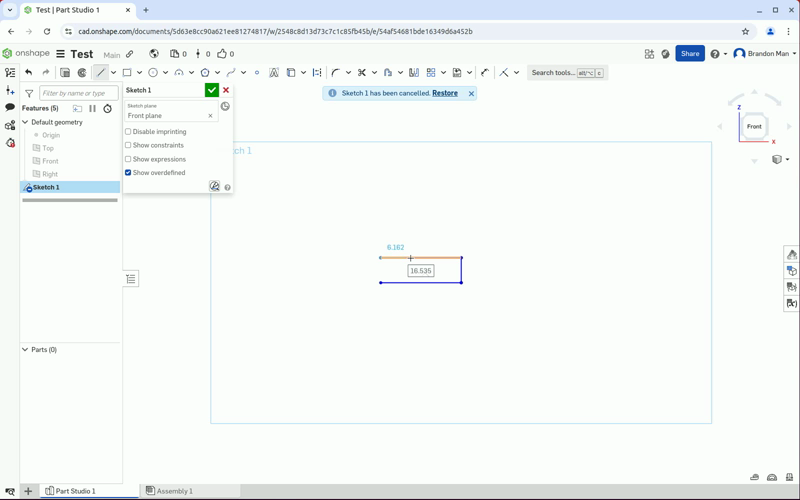
key_down(shift)
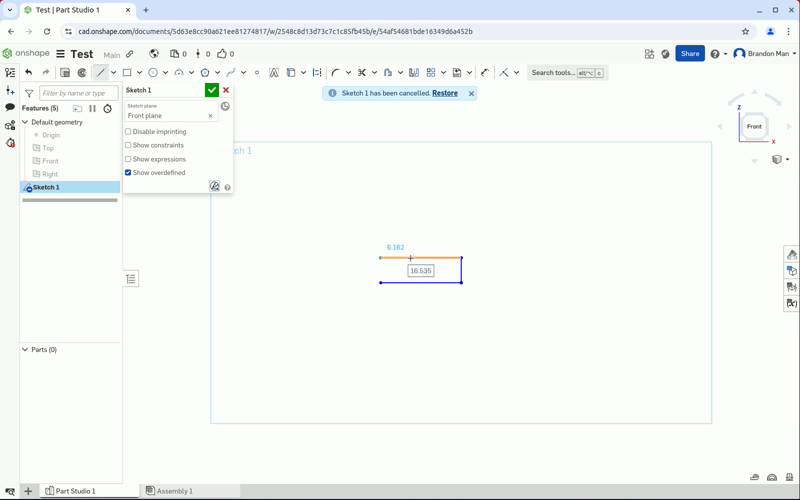
mouse_move(380, 282)
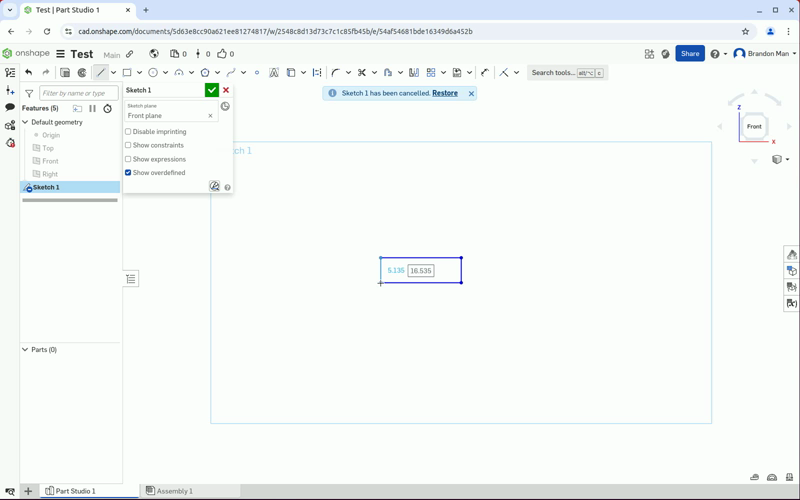
key_up(shift)
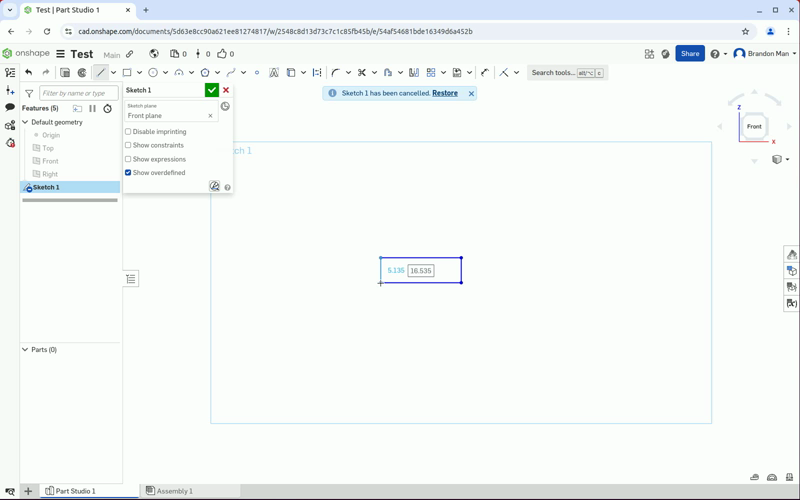
click(380, 282)
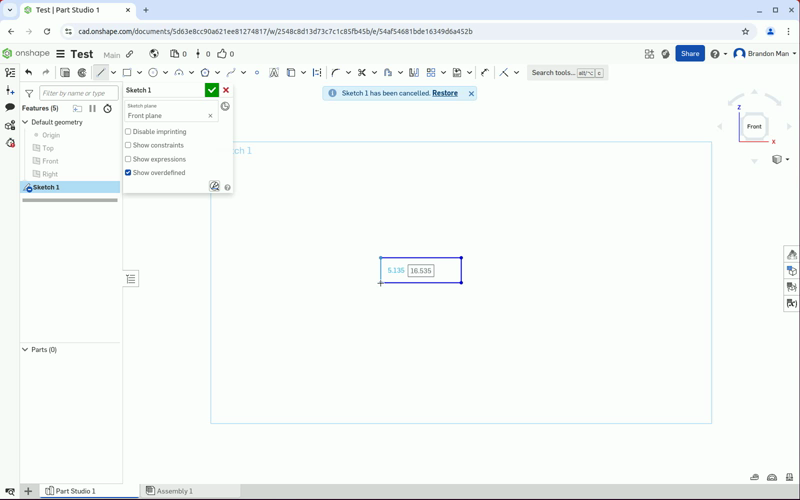
key(esc)
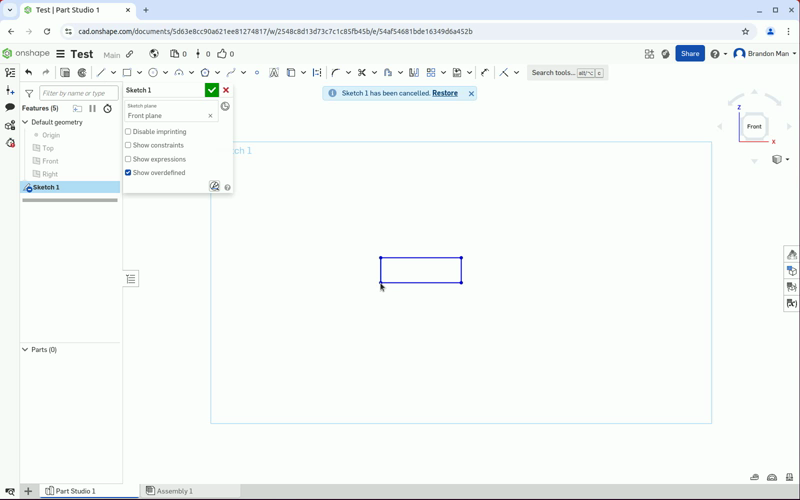
mouse_move(383, 267)
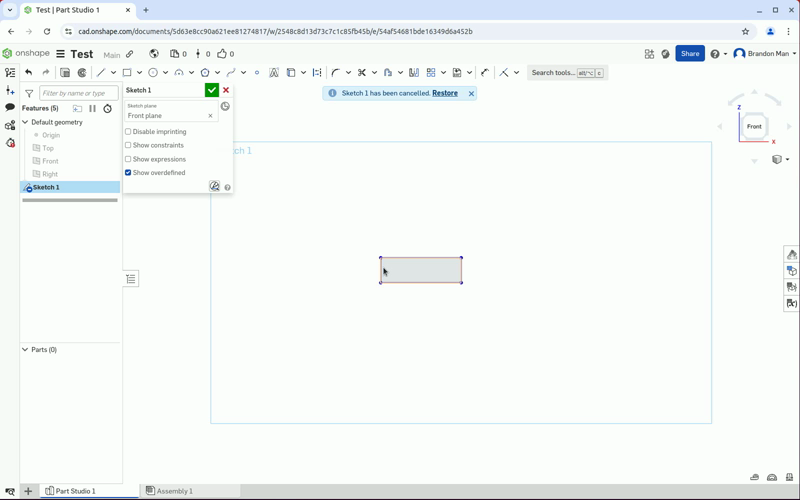
click(383, 267)
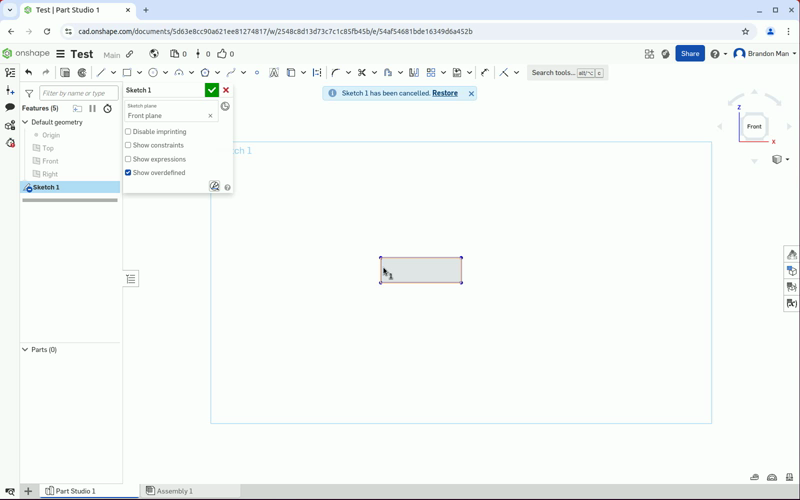
mouse_move(73, 352)
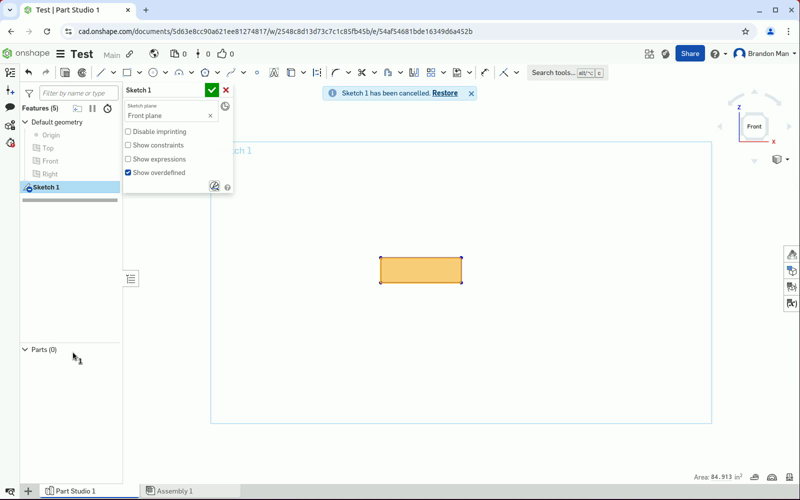
key(shift+y)
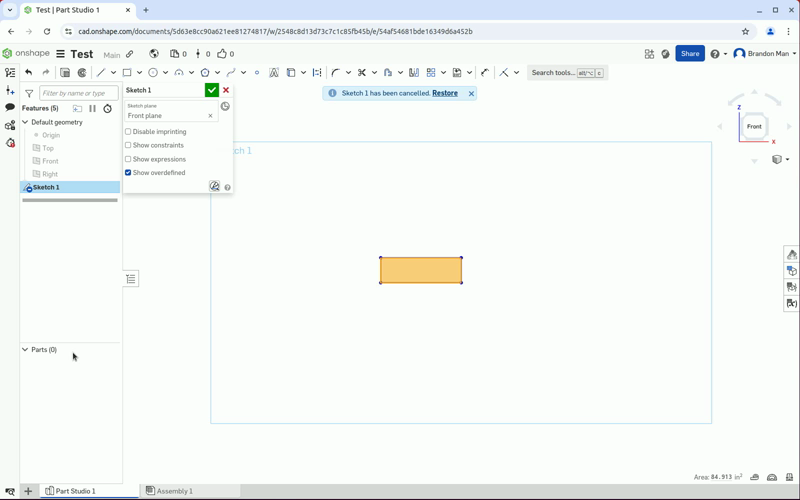
key(shift+e)
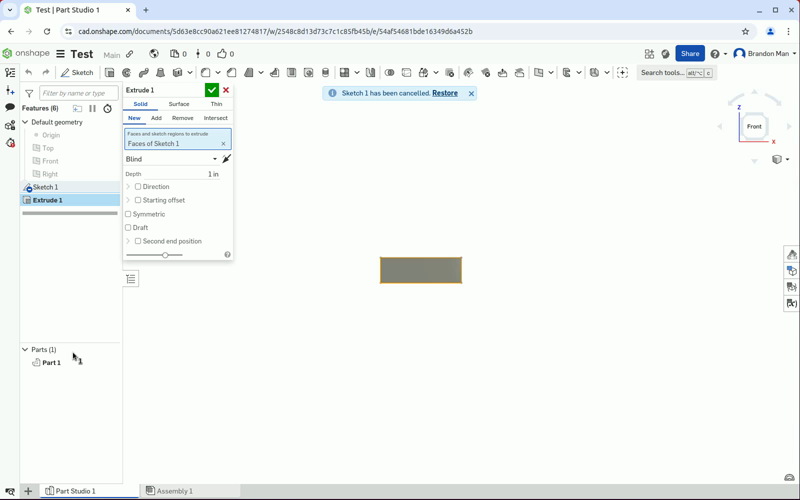
mouse_move(143, 106)
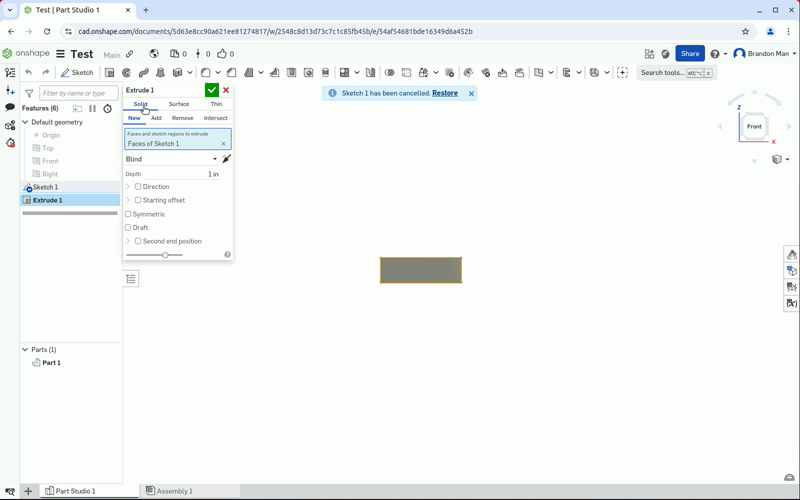
click(143, 106)
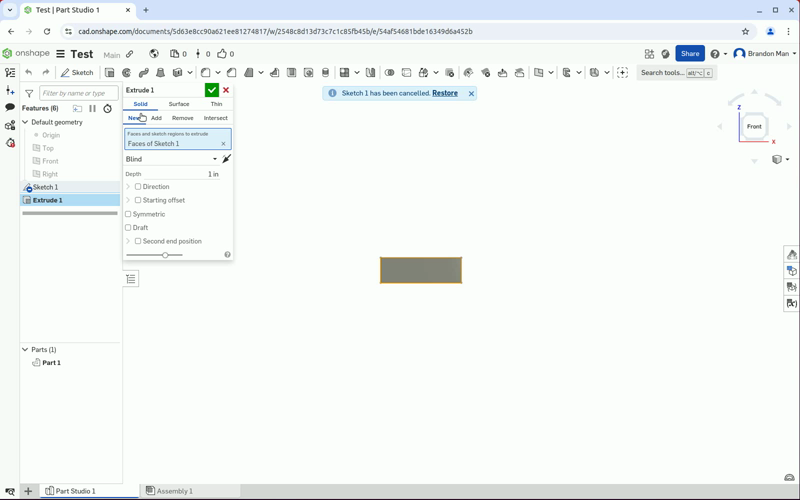
mouse_move(137, 120)
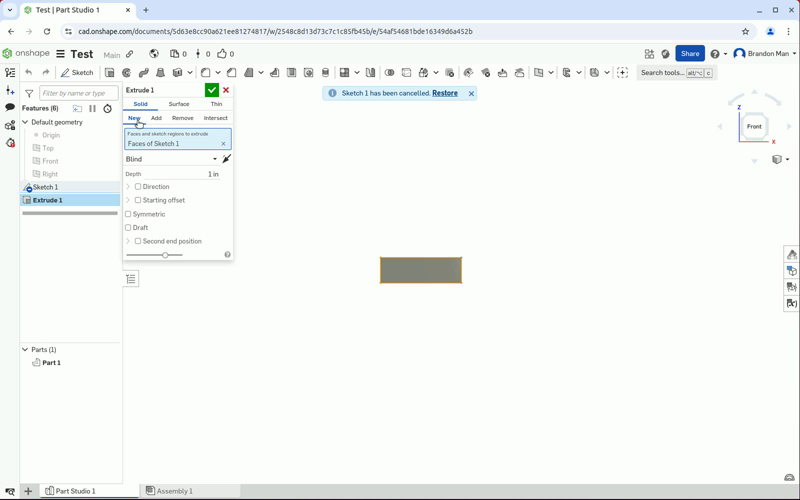
click(137, 120)
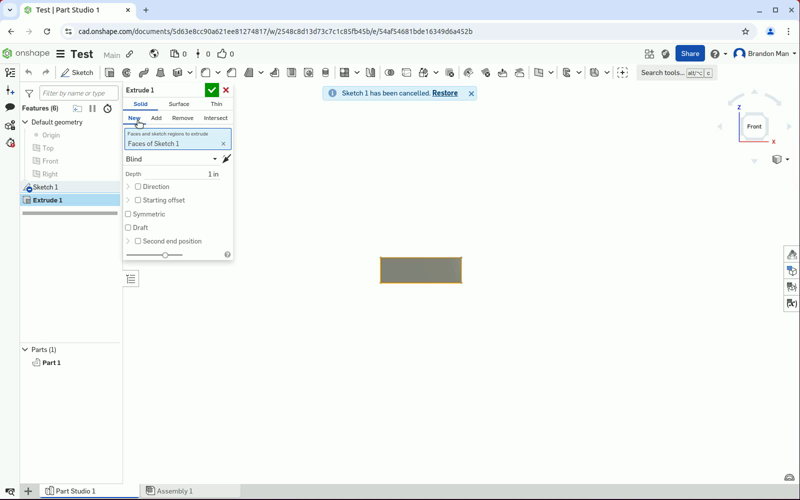
key(tab, 4)
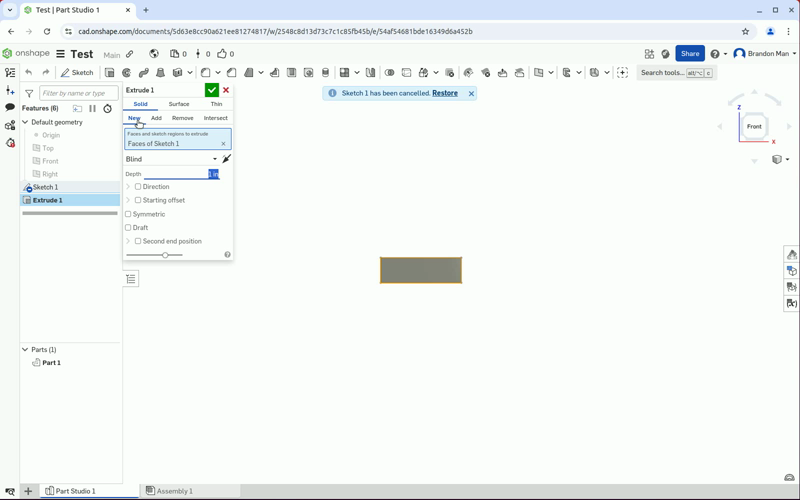
text(-12.758)
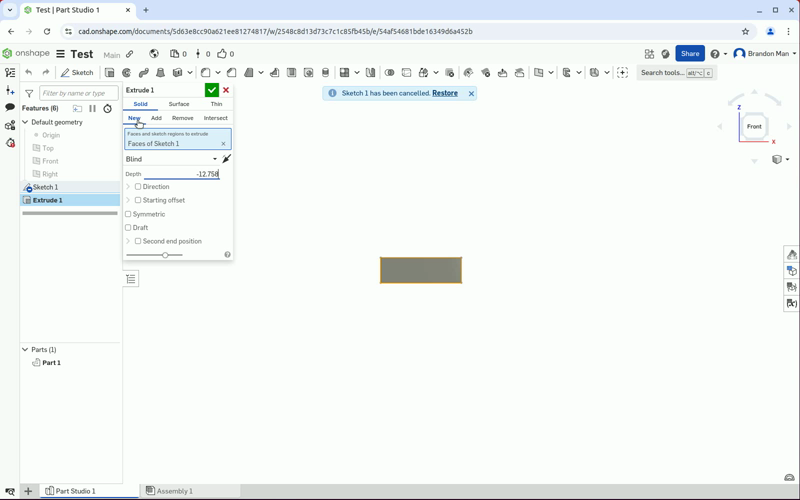
key(enter)
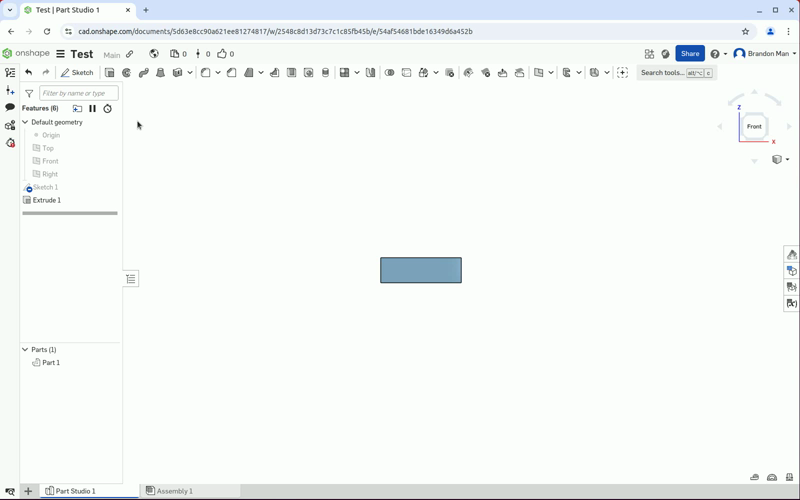
key(shift+h)
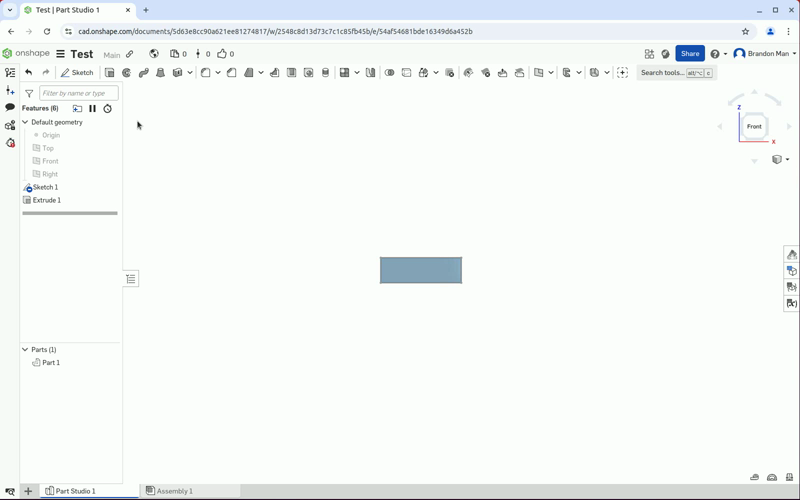
key(shift+h)
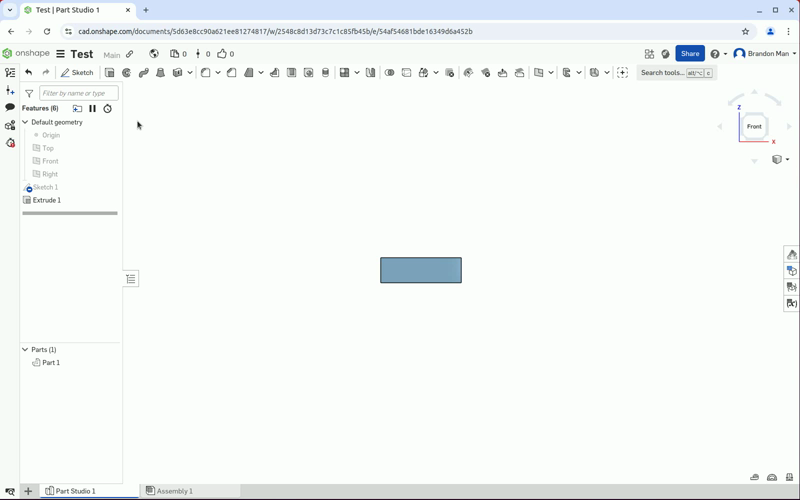
mouse_move(73, 189)
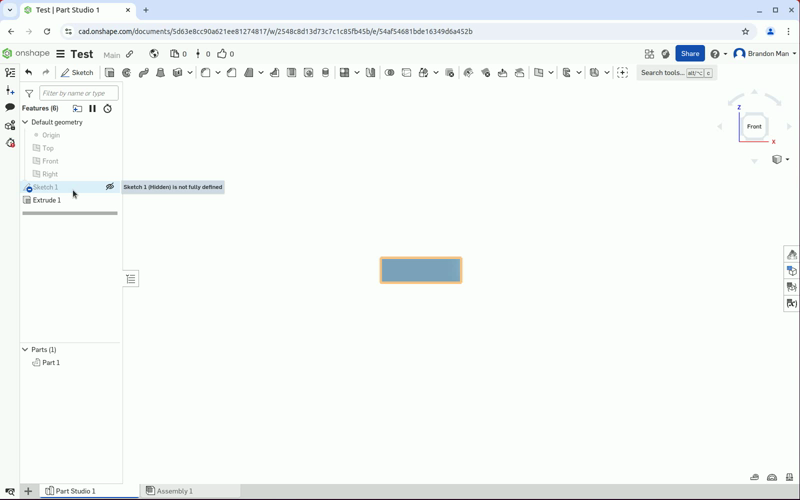
click(73, 189)
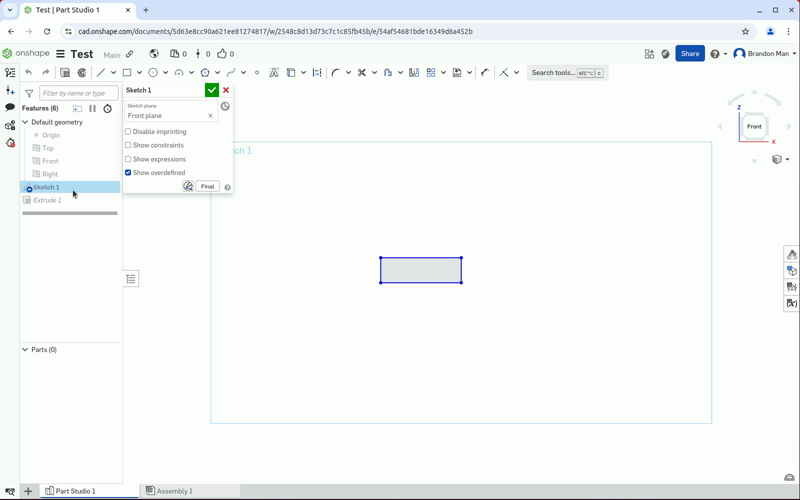
mouse_move(229, 92)
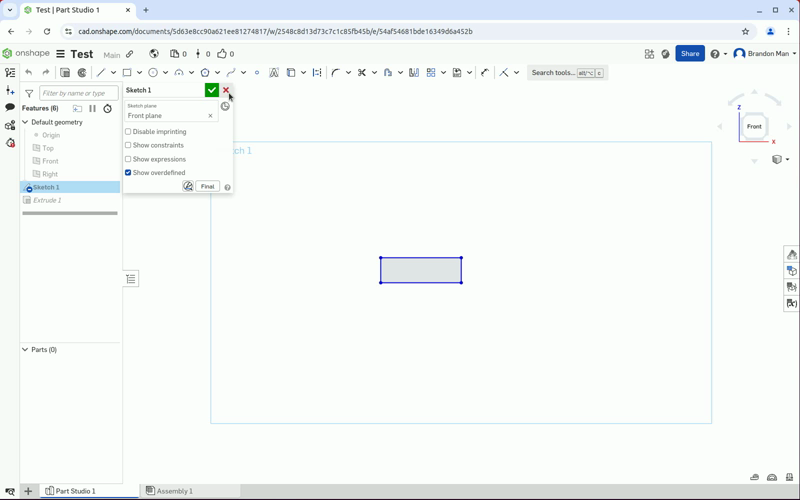
click(229, 92)
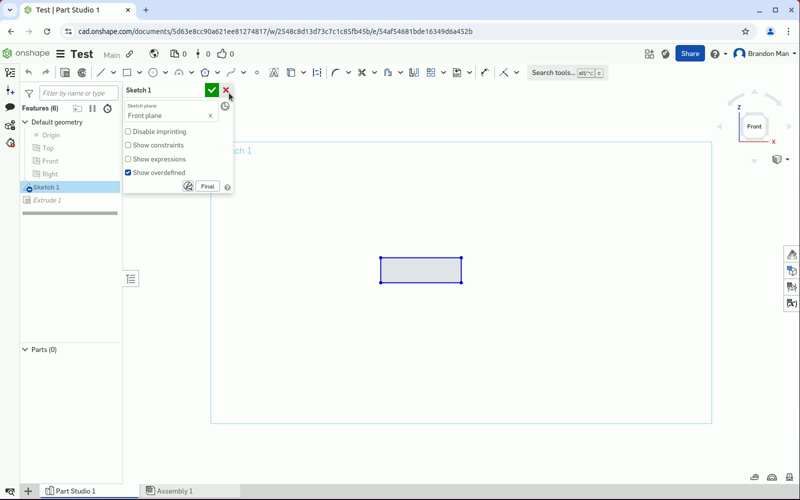
key(shift+s)
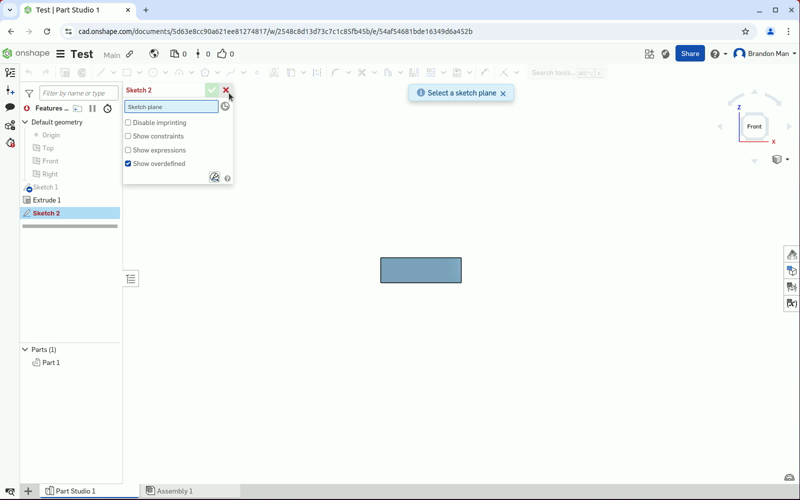
mouse_move(73, 163)
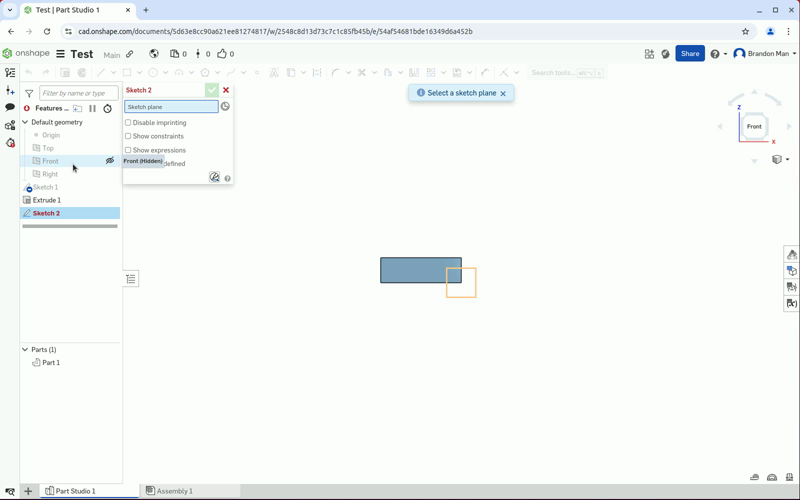
click(73, 163)
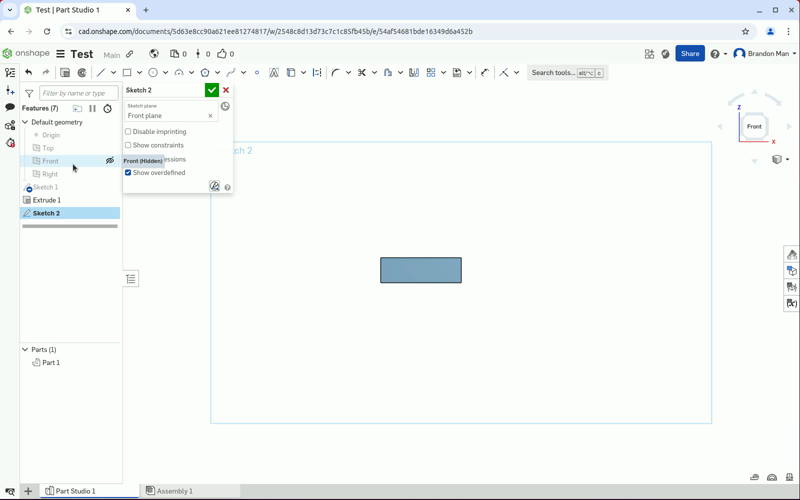
mouse_move(73, 352)
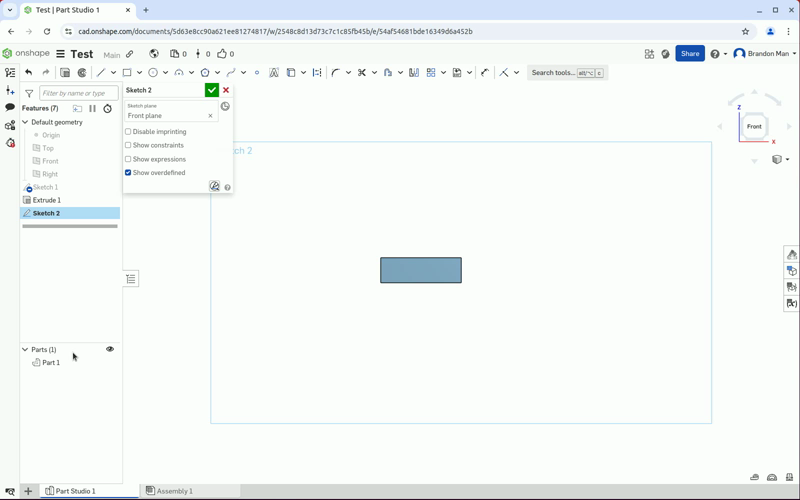
key(y)
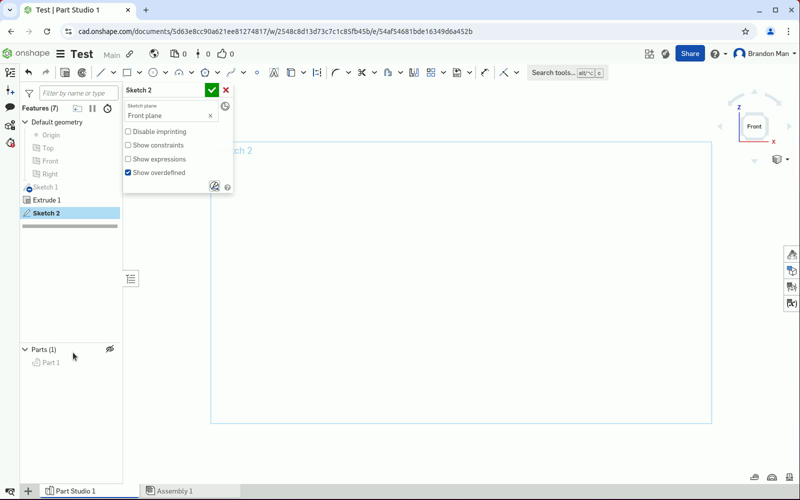
key(l)
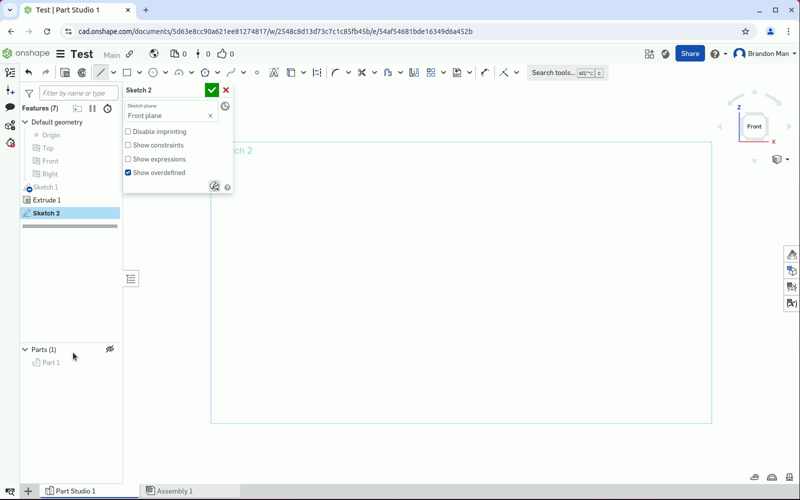
key_down(shift)
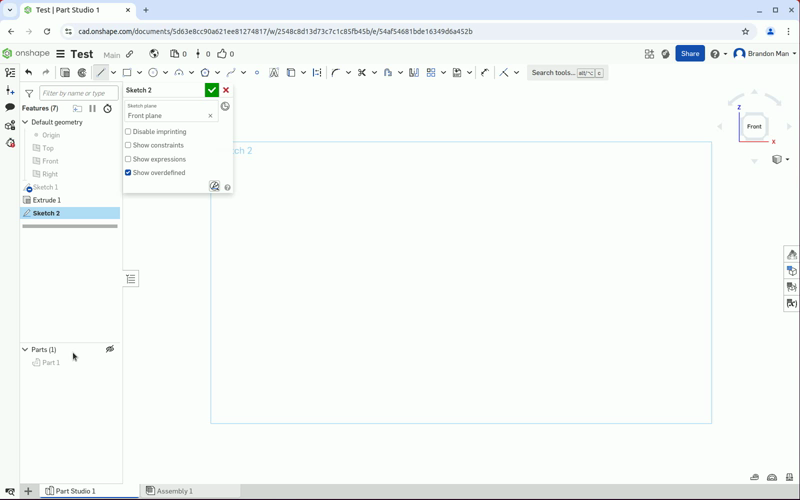
mouse_move(460, 282)
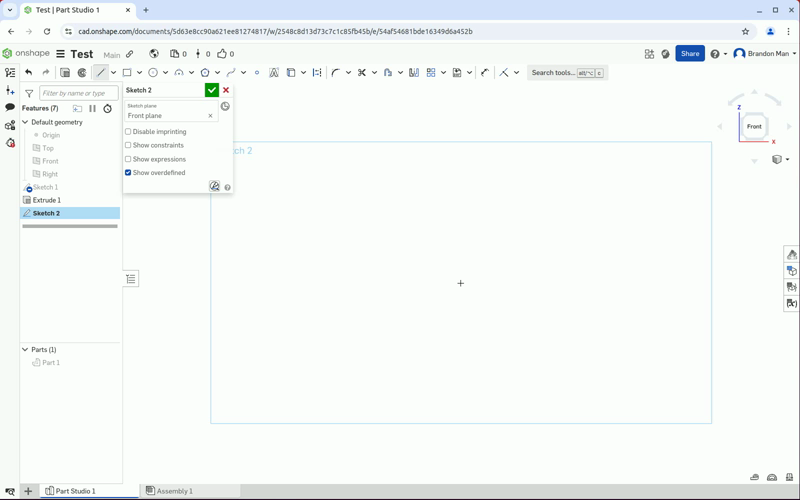
click(460, 282)
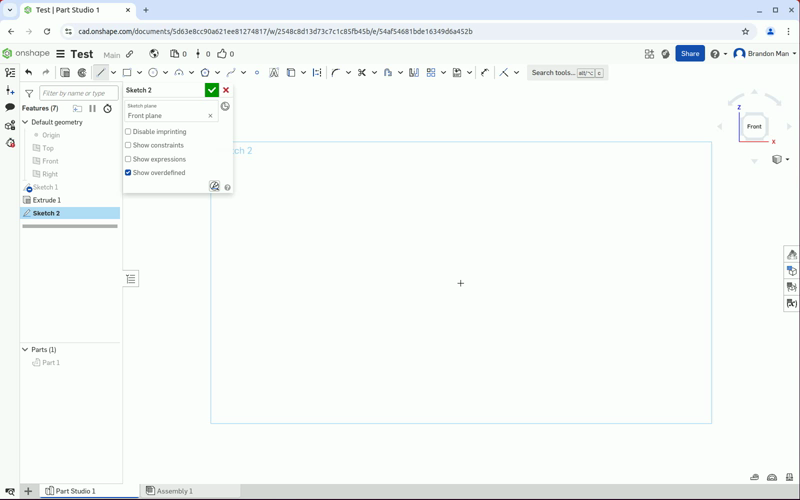
key_up(shift)
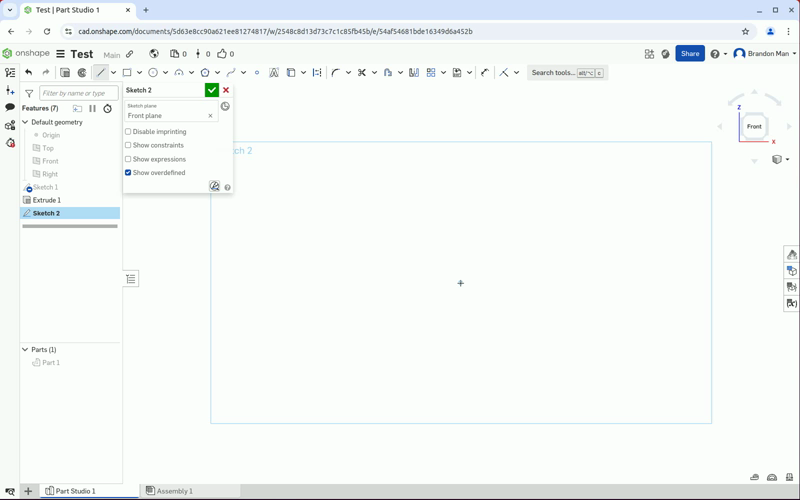
key_down(shift)
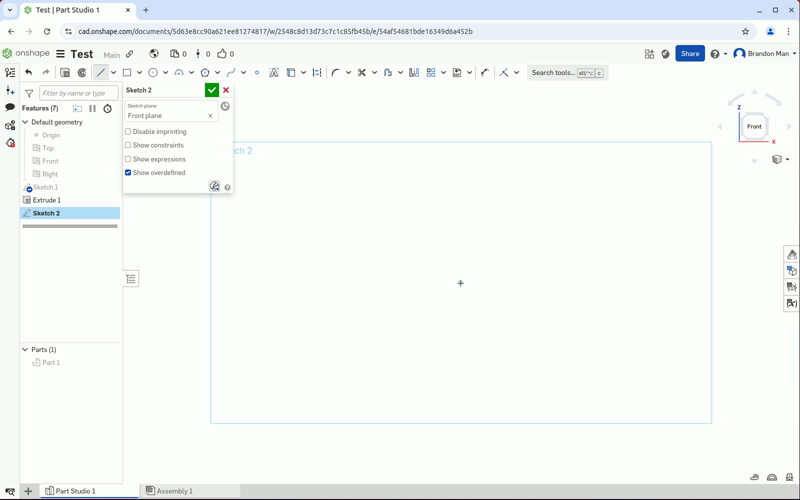
mouse_move(573, 282)
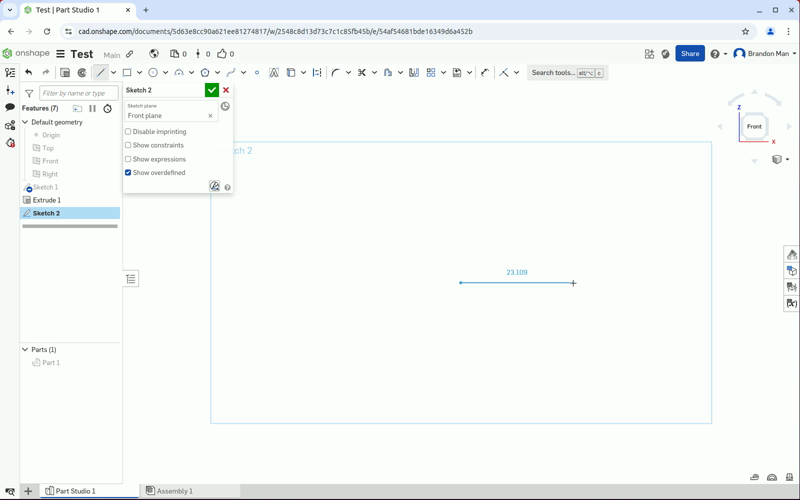
click(573, 282)
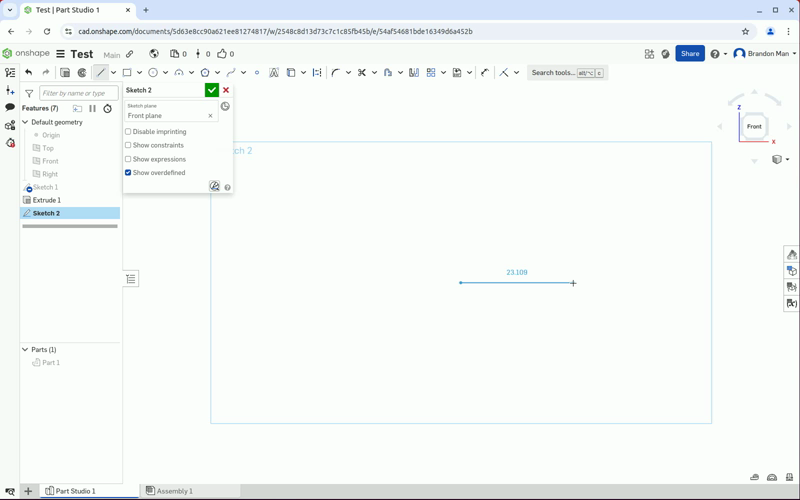
key_up(shift)
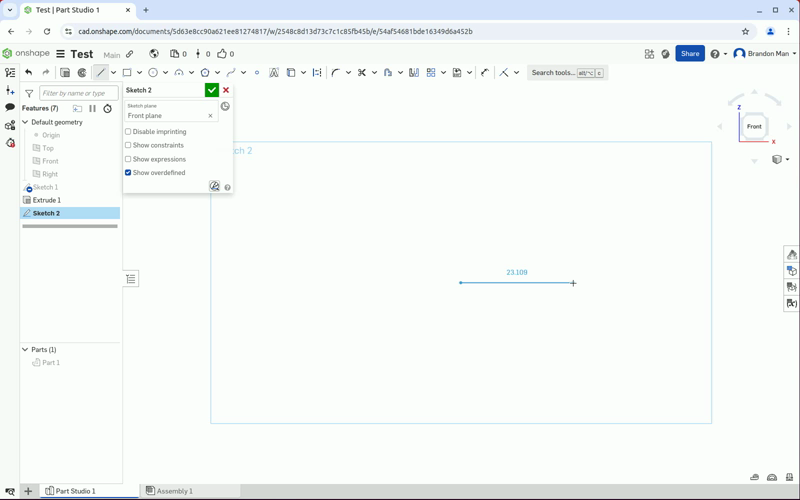
key_down(shift)
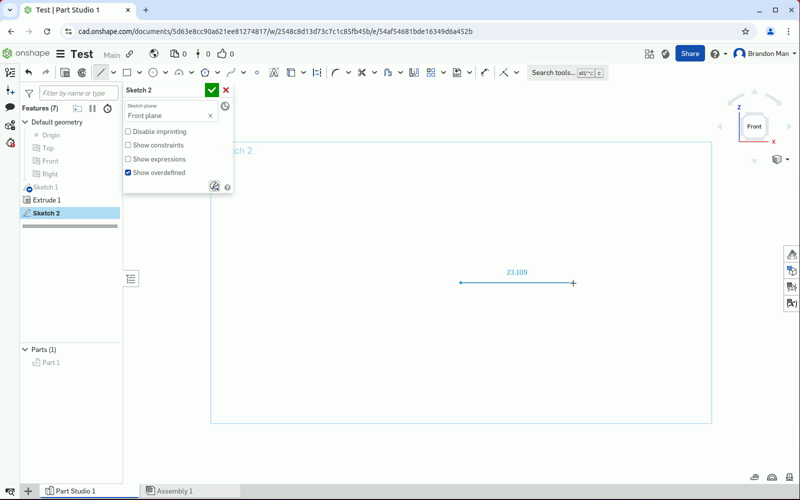
mouse_move(589, 282)
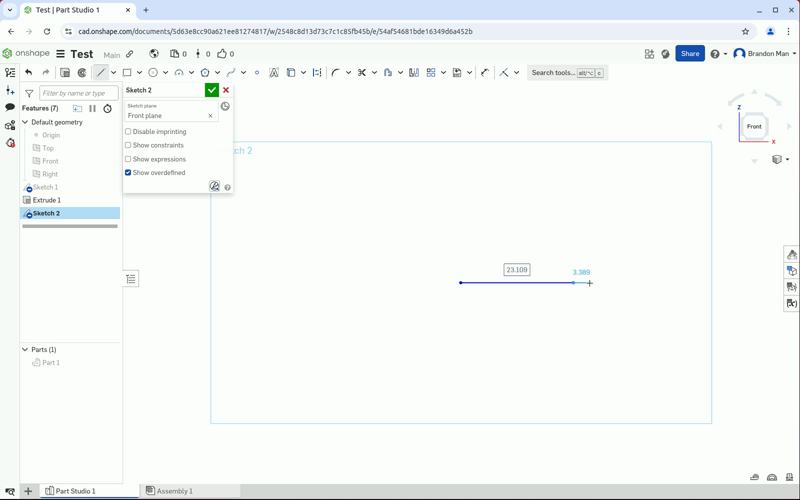
mouse_move(573, 258)
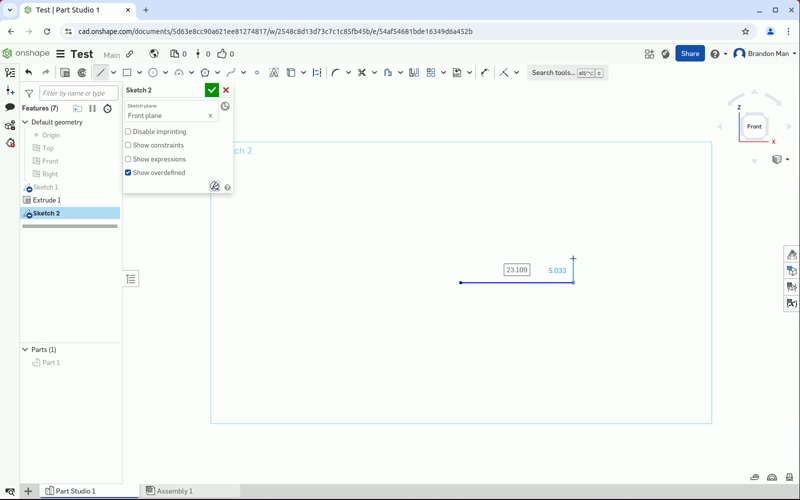
click(573, 258)
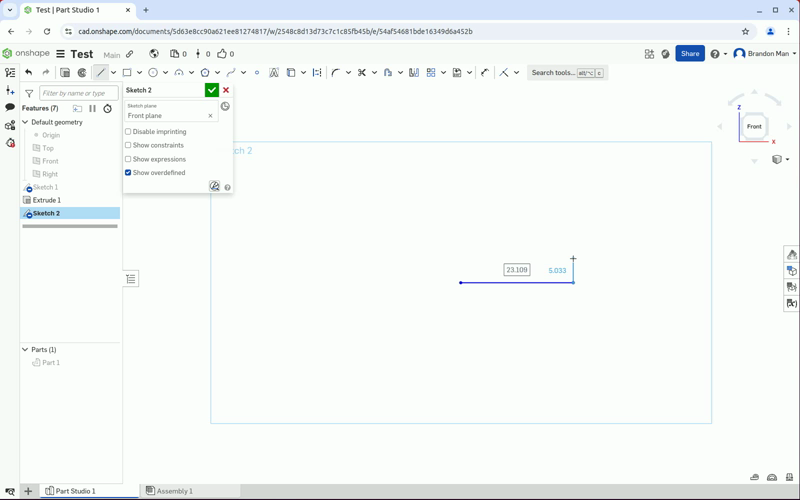
key_up(shift)
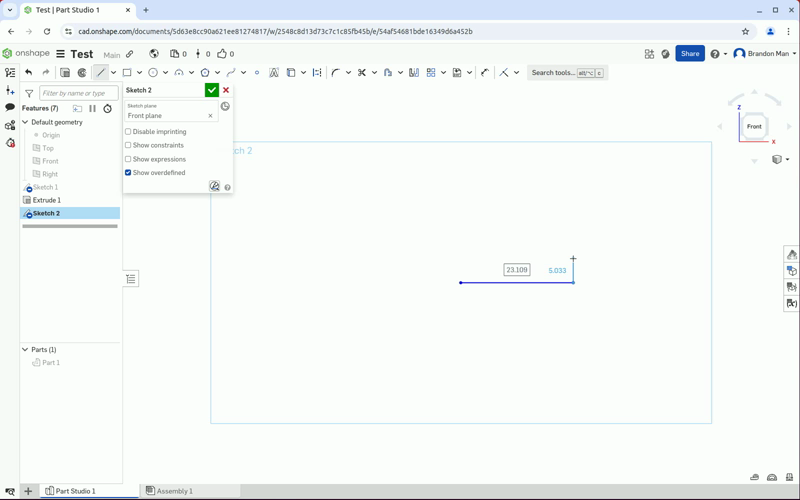
key_down(shift)
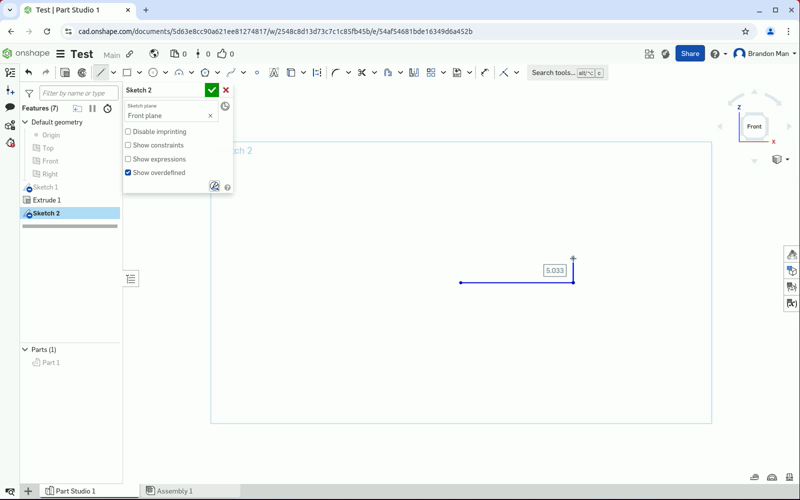
mouse_move(460, 258)
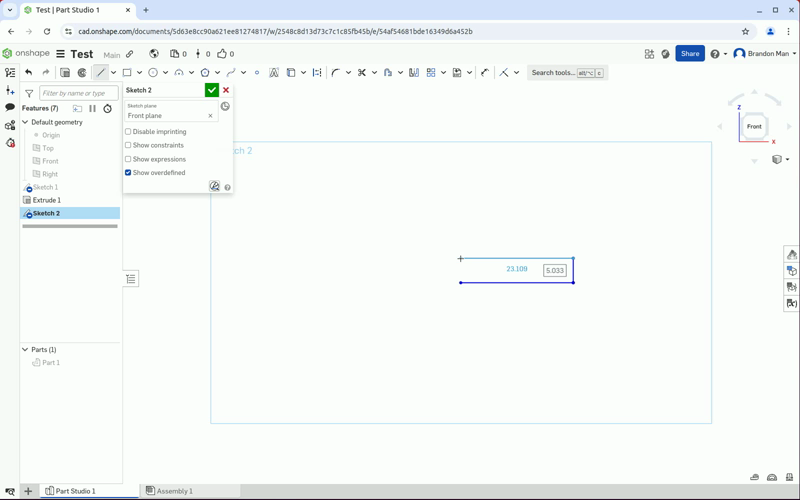
click(460, 258)
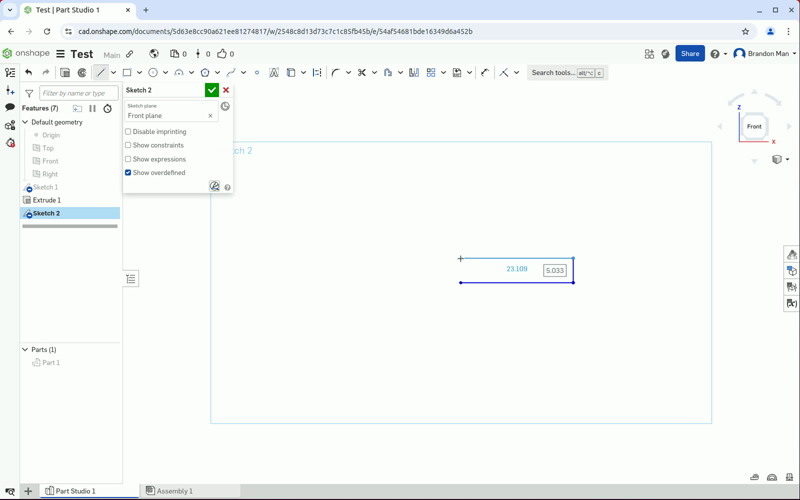
key_up(shift)
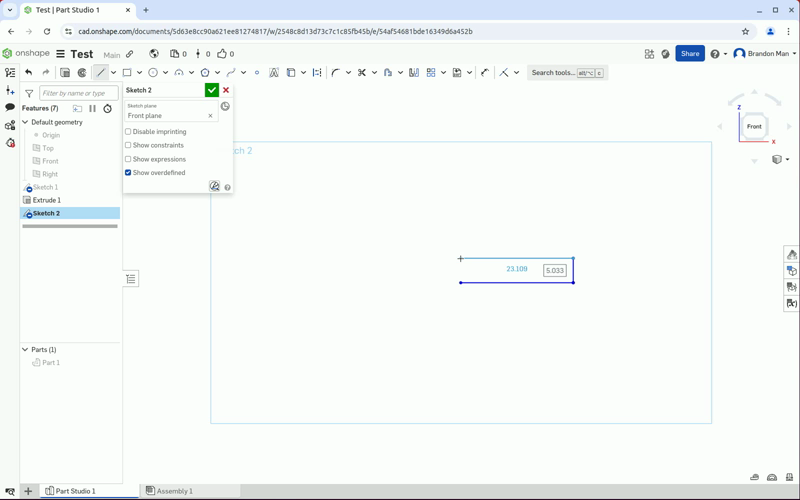
mouse_move(490, 258)
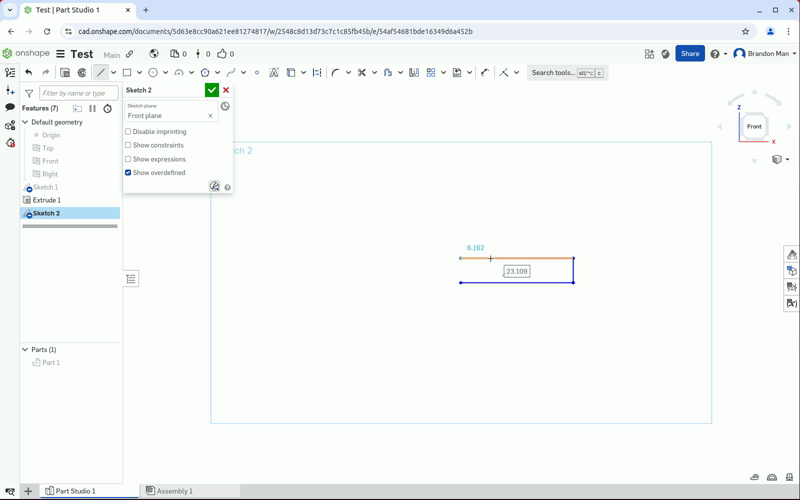
key_down(shift)
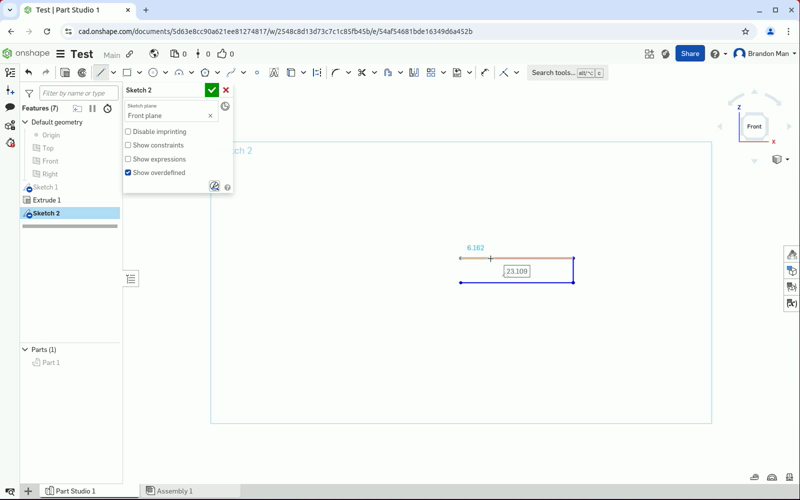
mouse_move(460, 282)
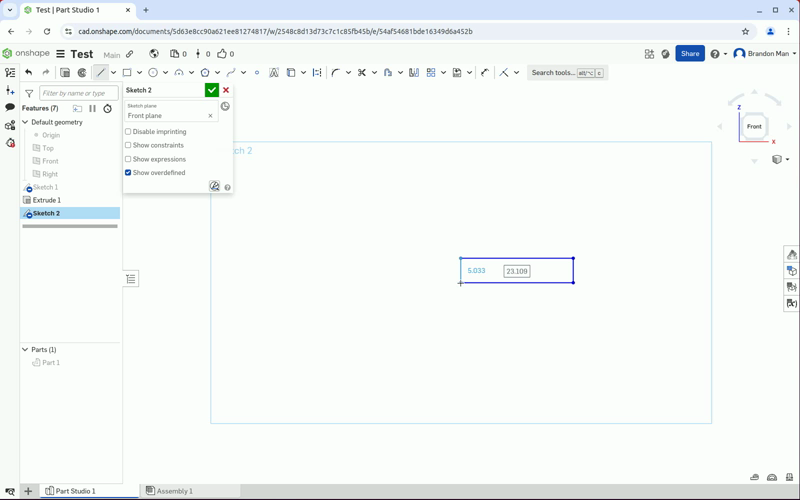
key_up(shift)
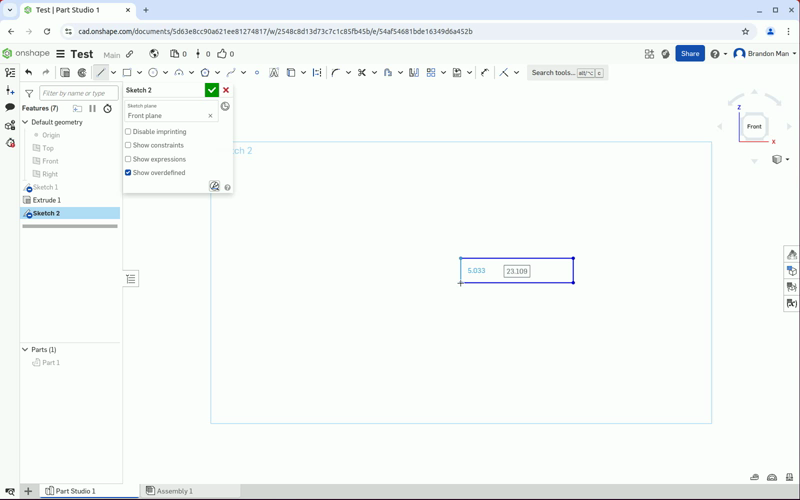
click(460, 282)
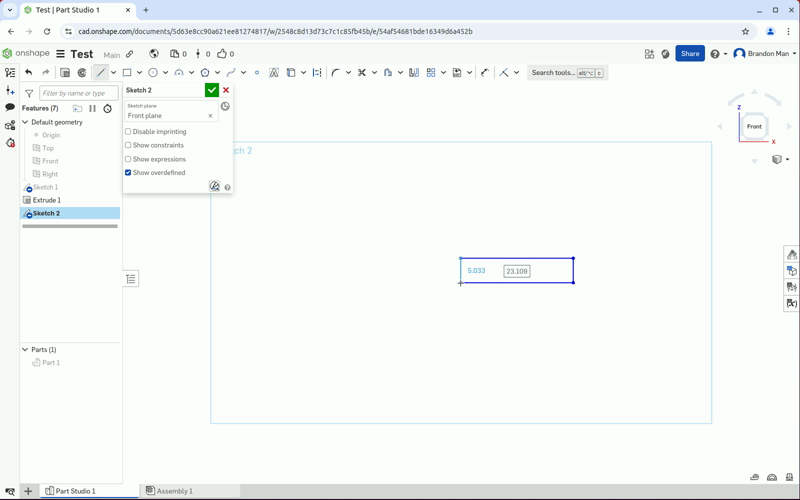
key(esc)
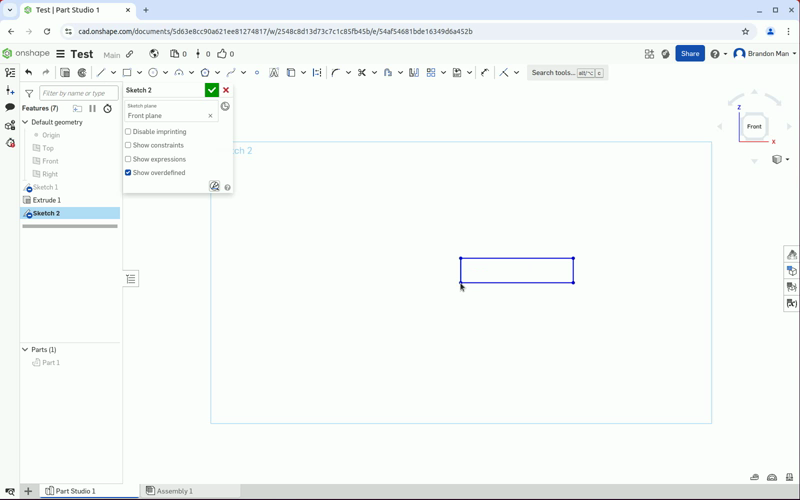
mouse_move(474, 279)
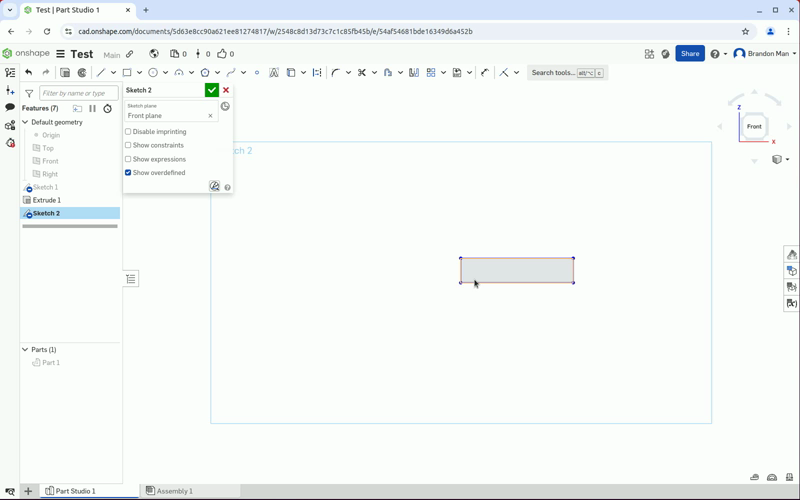
click(474, 279)
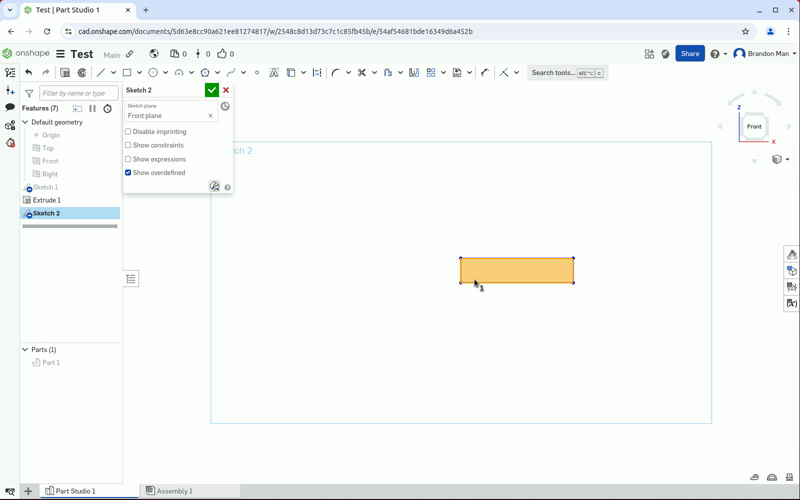
mouse_move(73, 352)
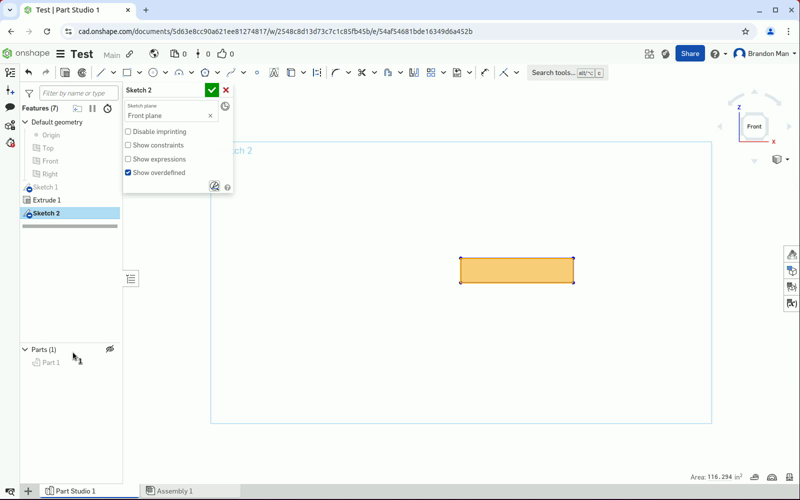
key(shift+y)
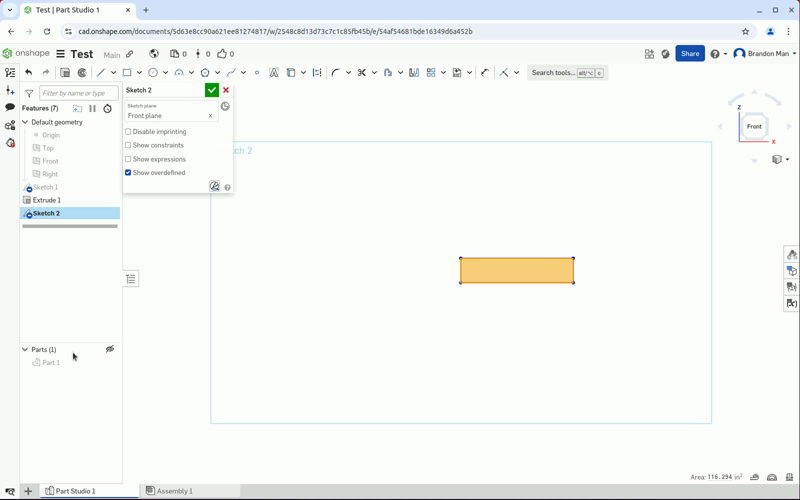
key(shift+e)
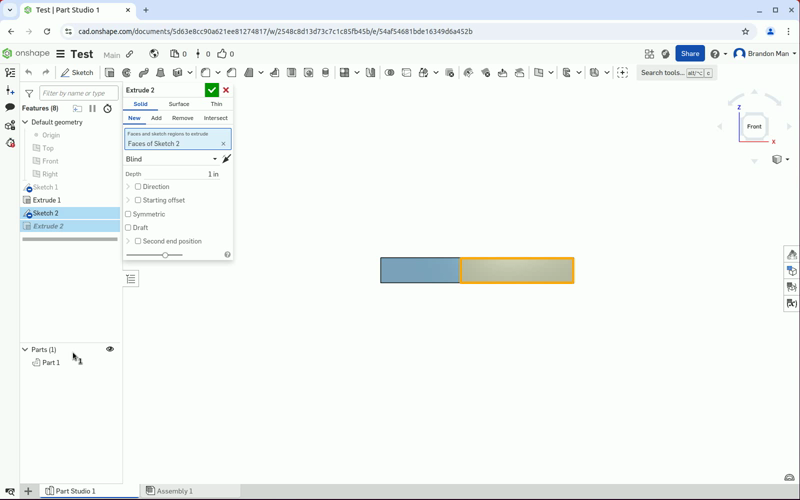
mouse_move(143, 106)
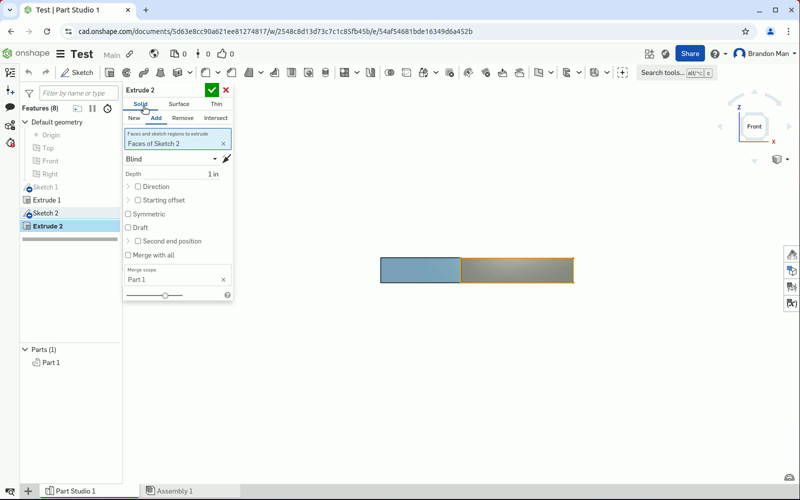
click(143, 106)
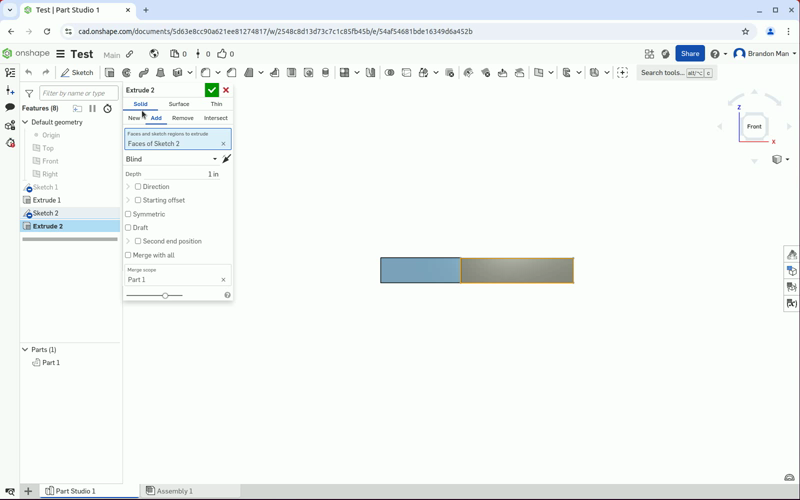
mouse_move(137, 120)
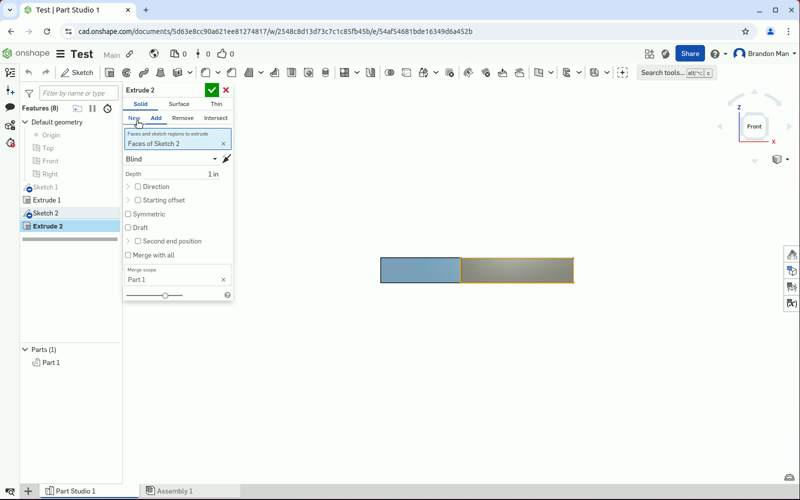
click(137, 120)
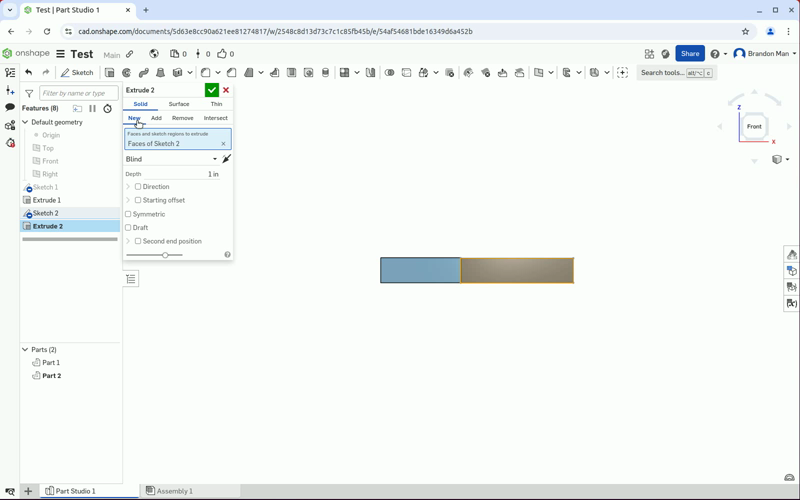
key(tab, 4)
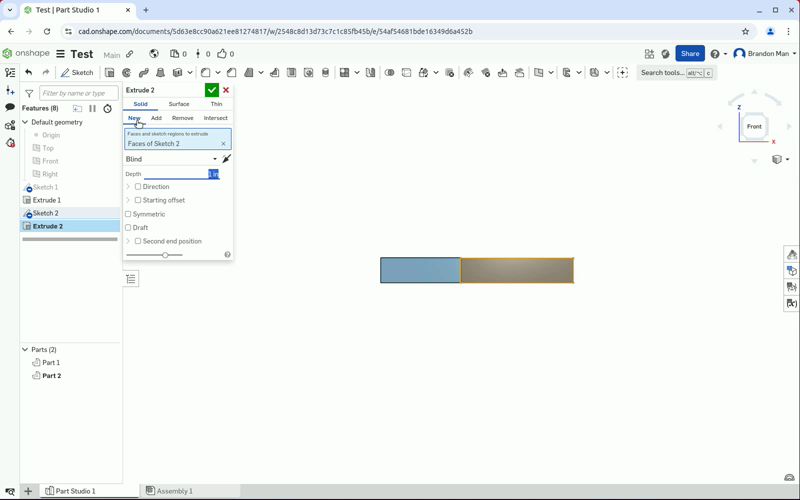
text(-0.481)
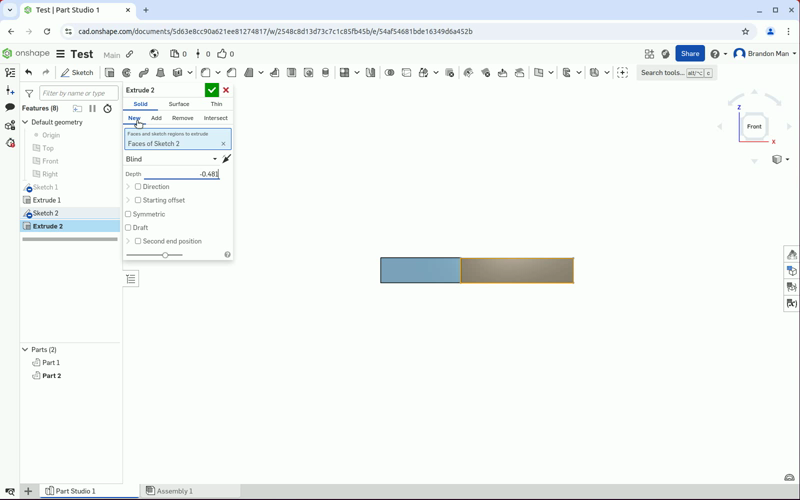
key(enter)
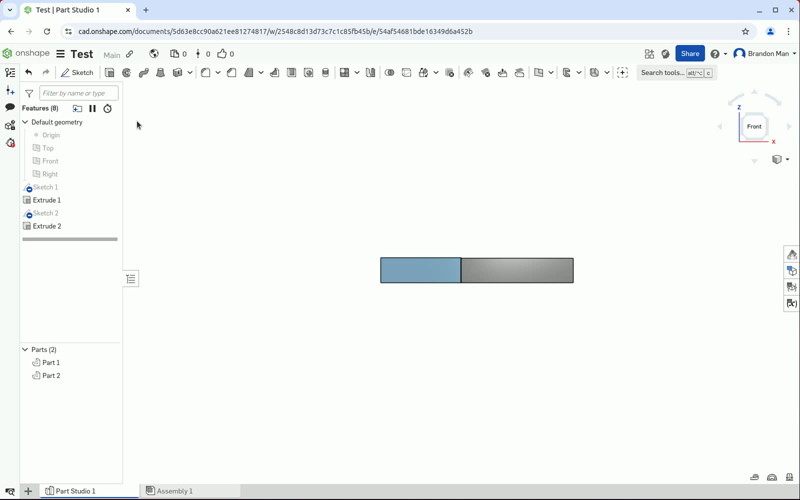
key(shift+h)
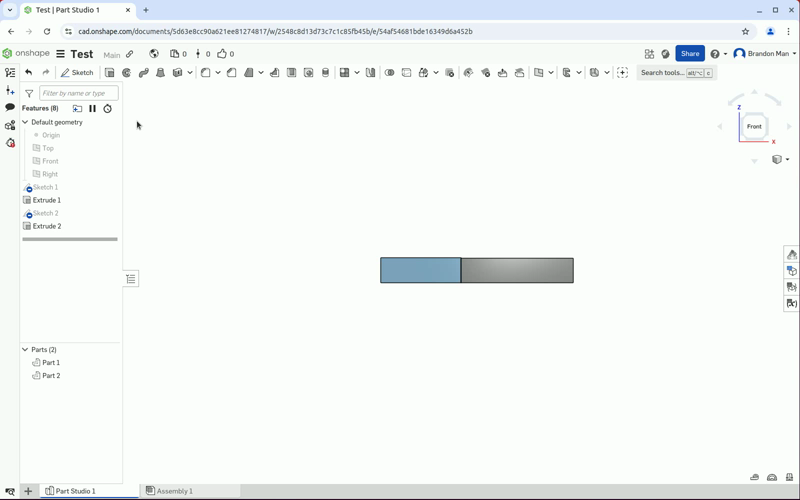
key(shift+h)
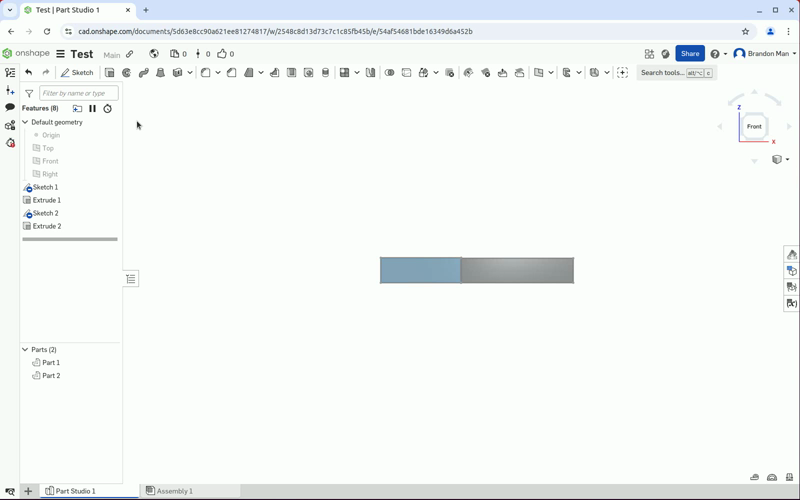
key(shift+7)
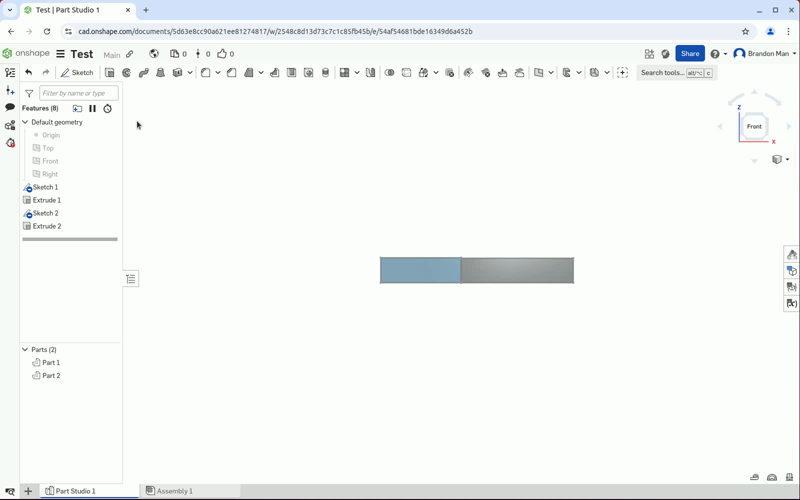
key(left, 2)
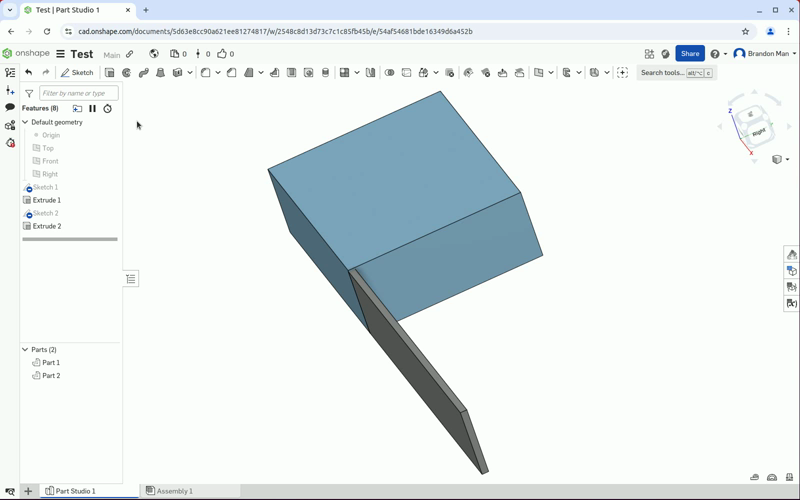
key(down, 2)
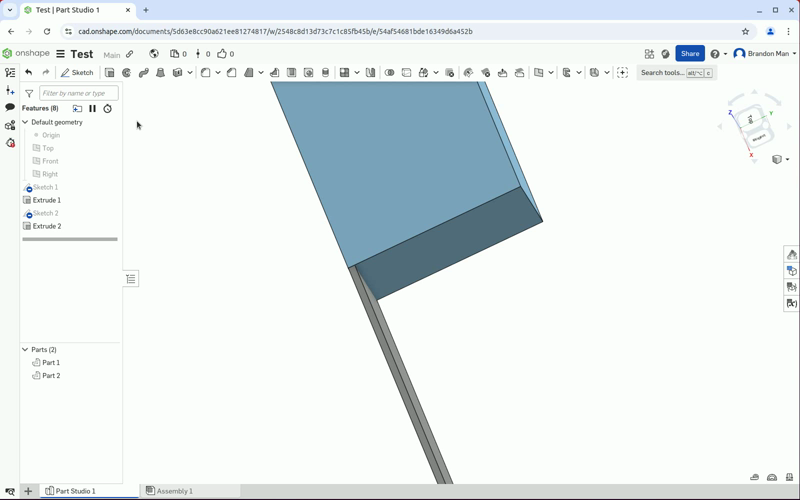
key(up, 2)
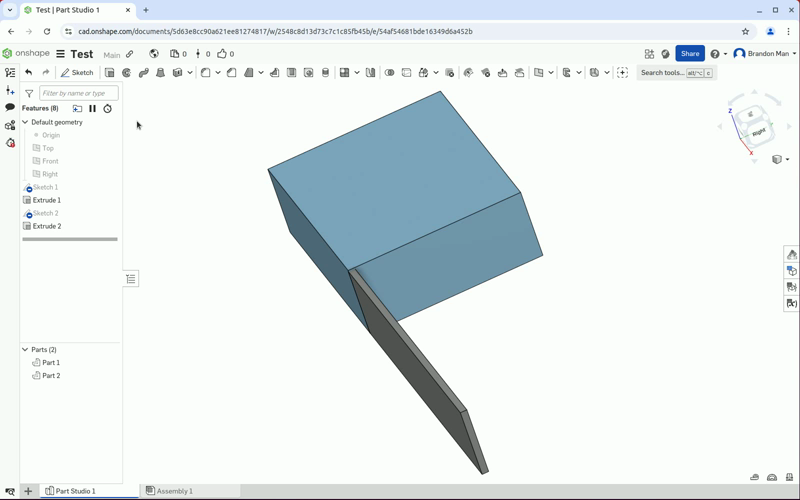
key(right, 2)
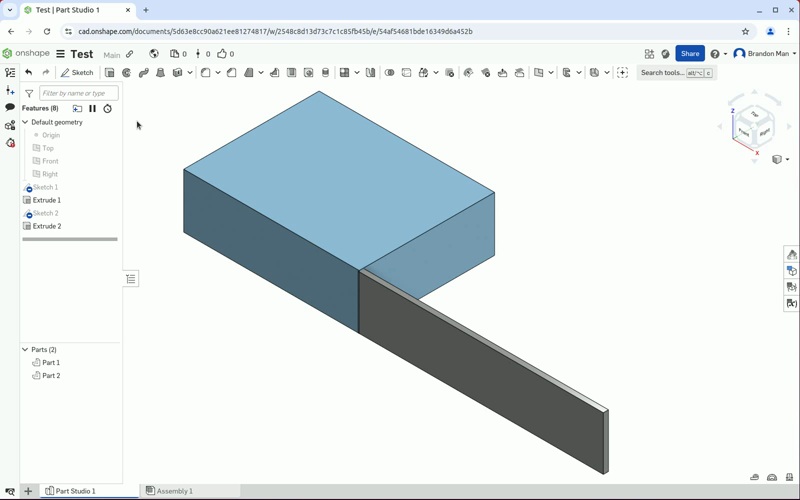
mouse_move(73, 189)
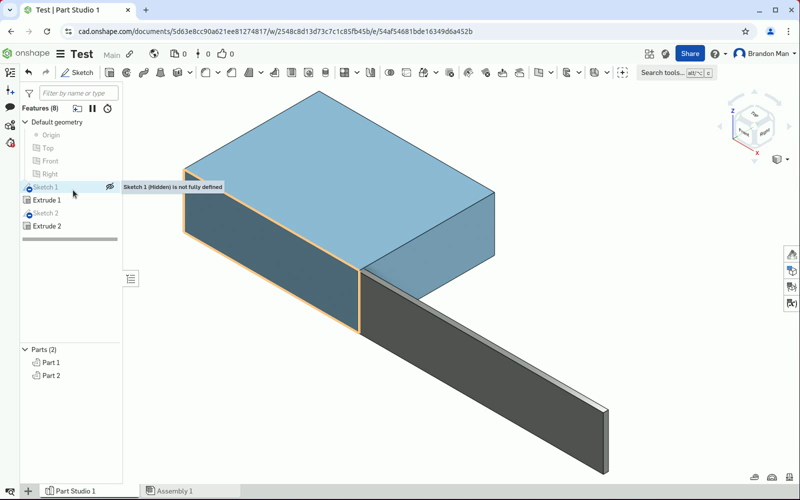
click(73, 189)